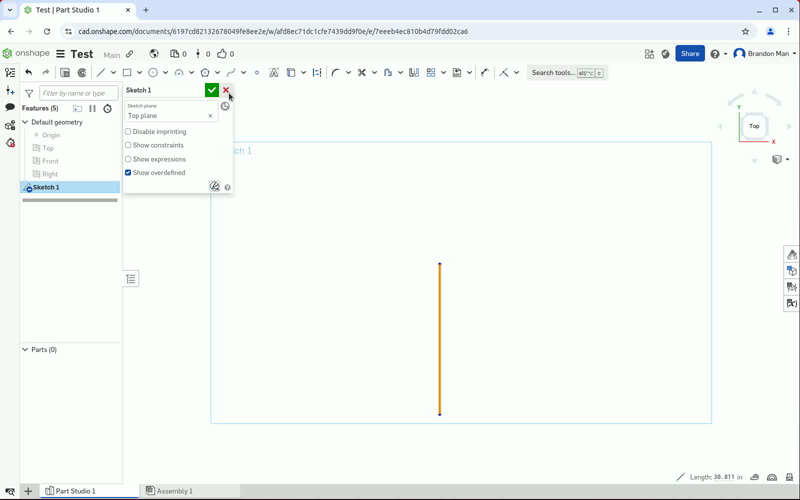
key(shift+h)
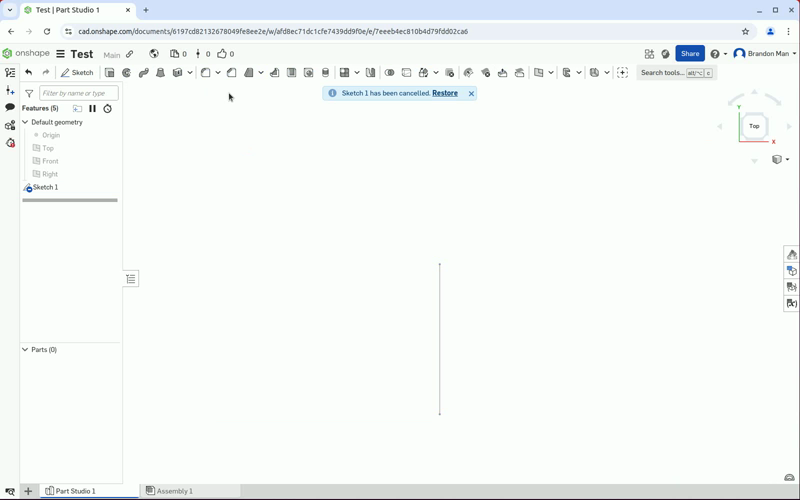
key(shift+s)
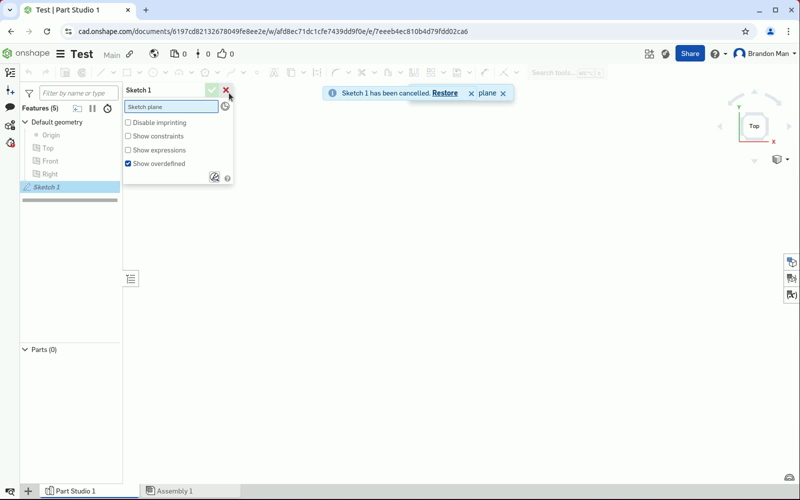
mouse_move(73, 150)
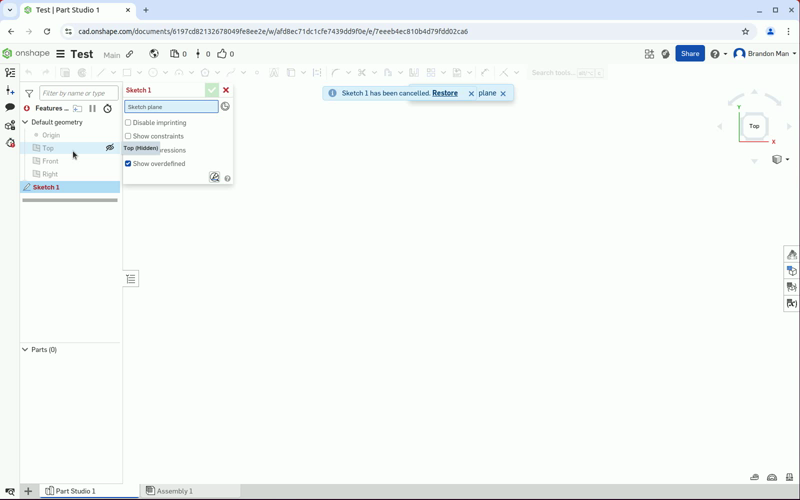
click(73, 150)
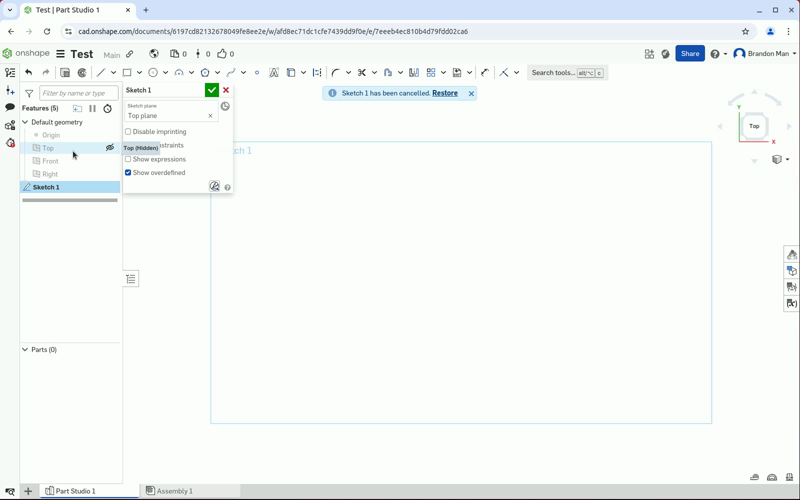
mouse_move(73, 352)
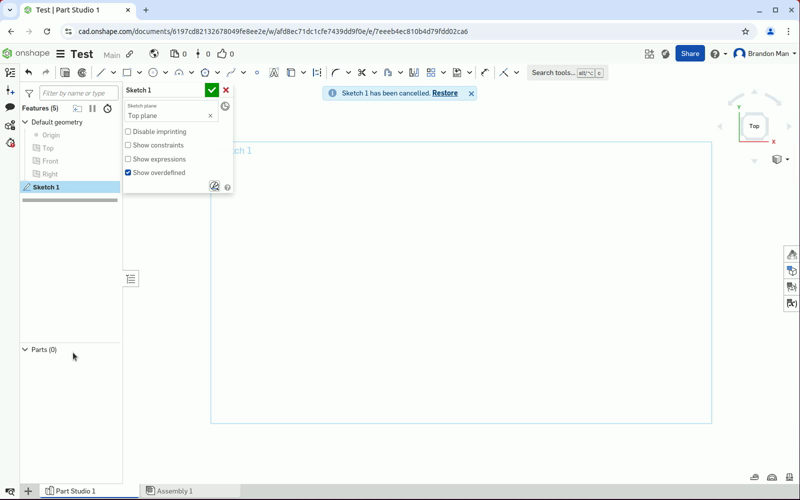
key(y)
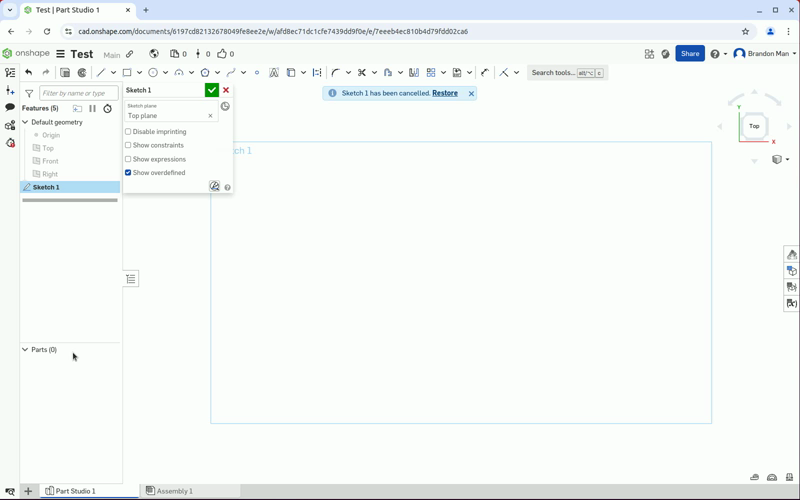
key(l)
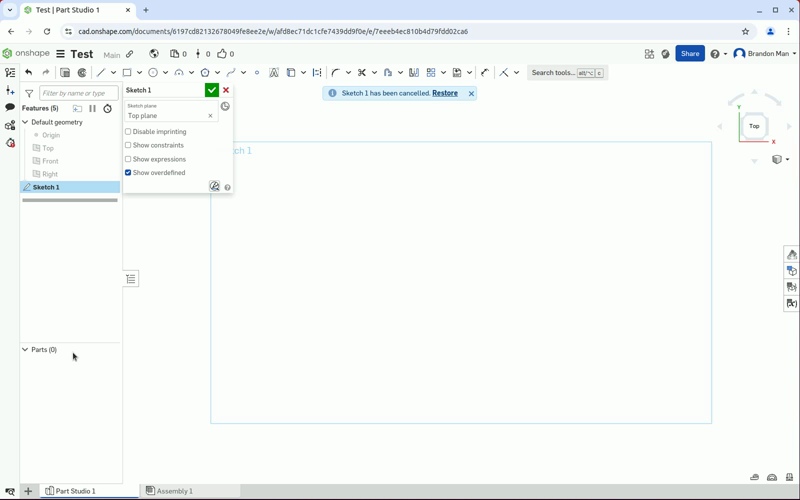
key_down(shift)
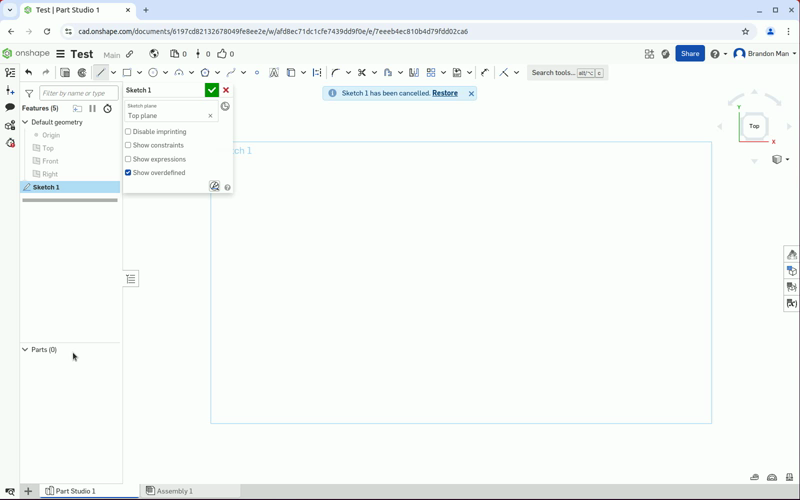
mouse_move(460, 282)
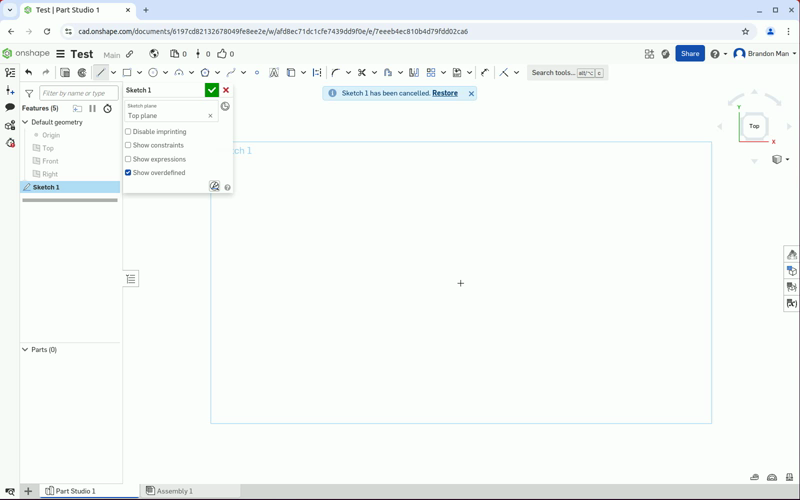
click(460, 282)
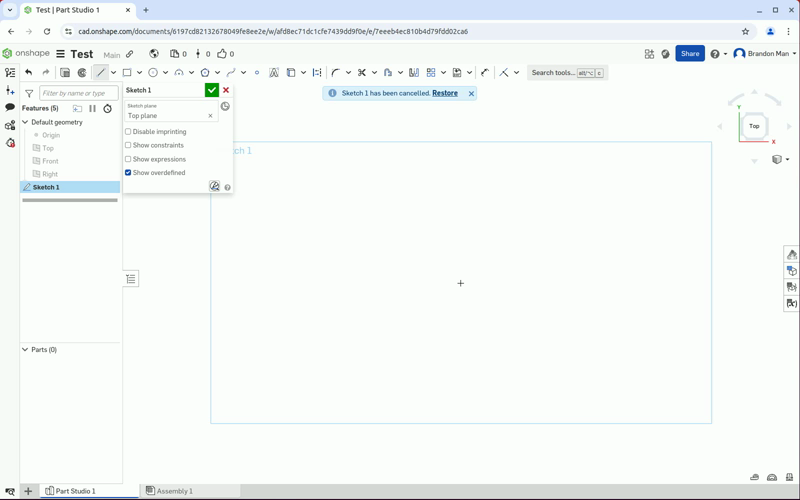
key_up(shift)
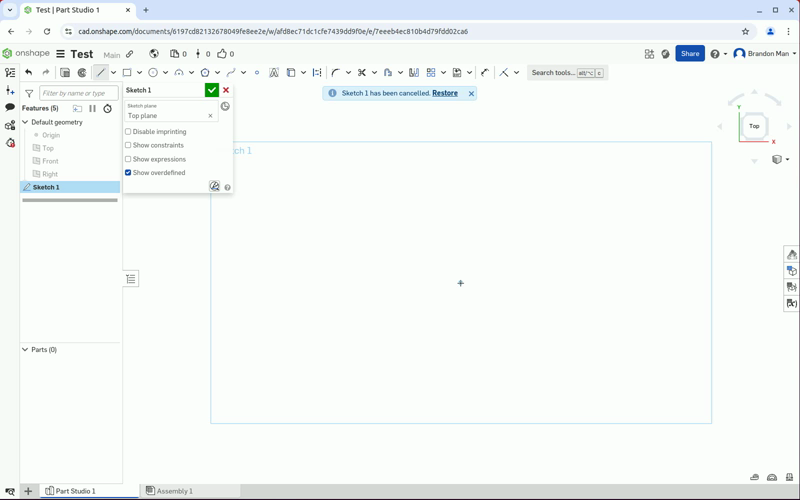
key_down(shift)
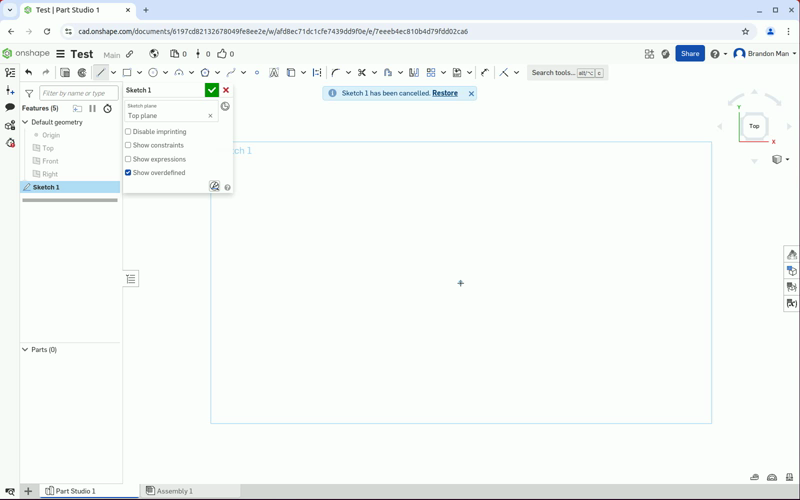
mouse_move(535, 282)
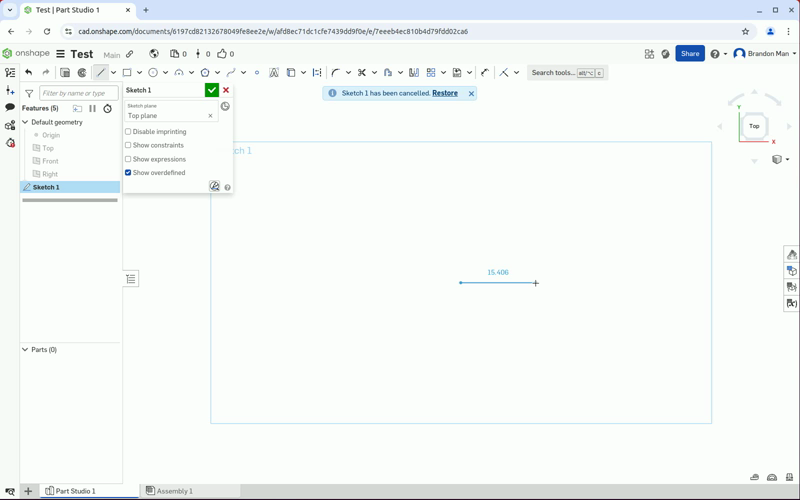
click(535, 282)
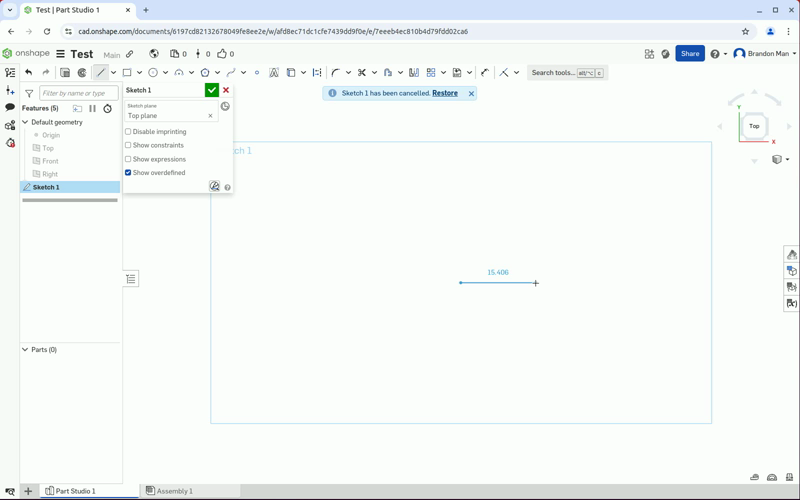
key_up(shift)
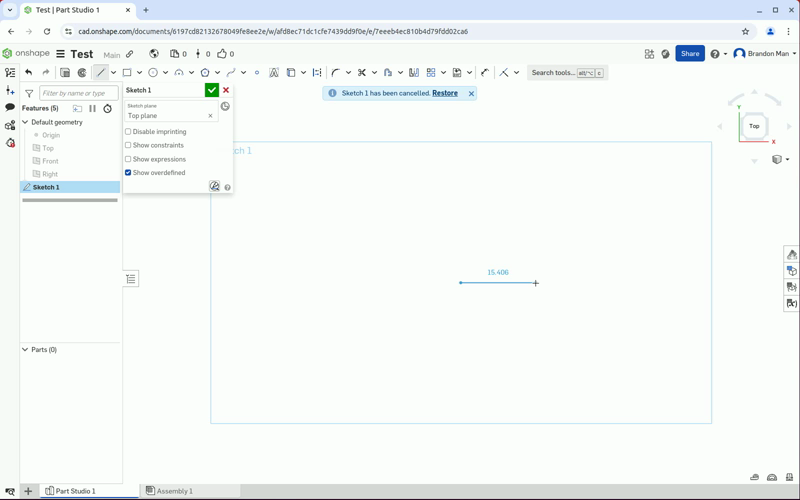
key_down(shift)
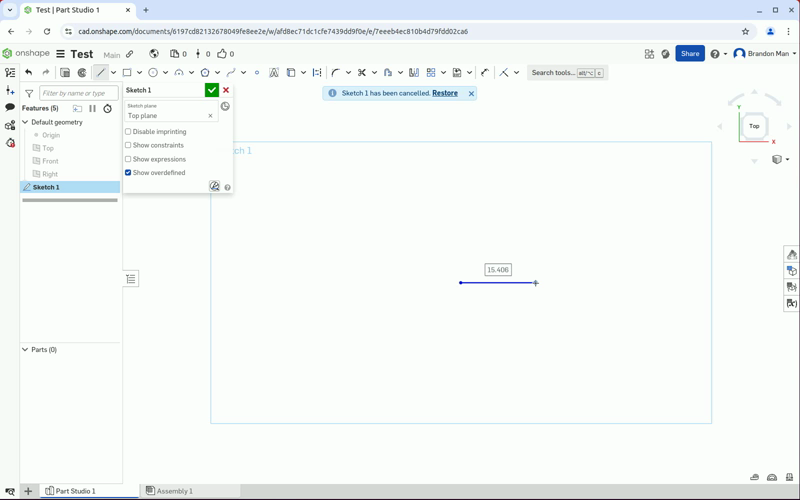
mouse_move(535, 170)
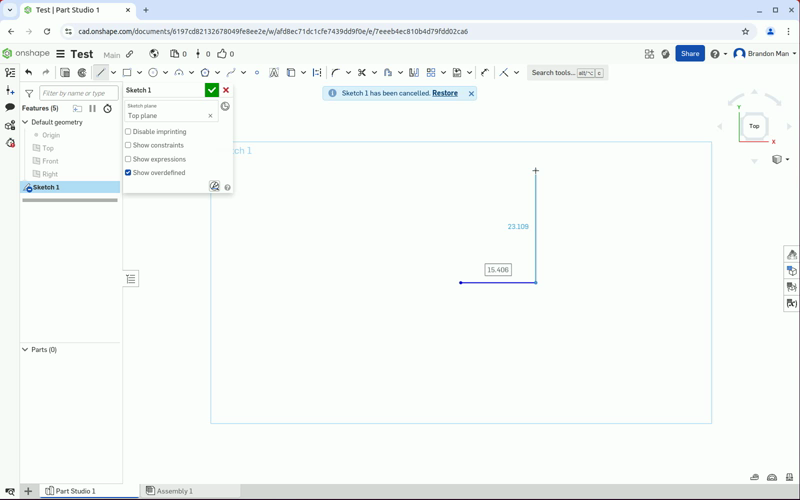
click(535, 170)
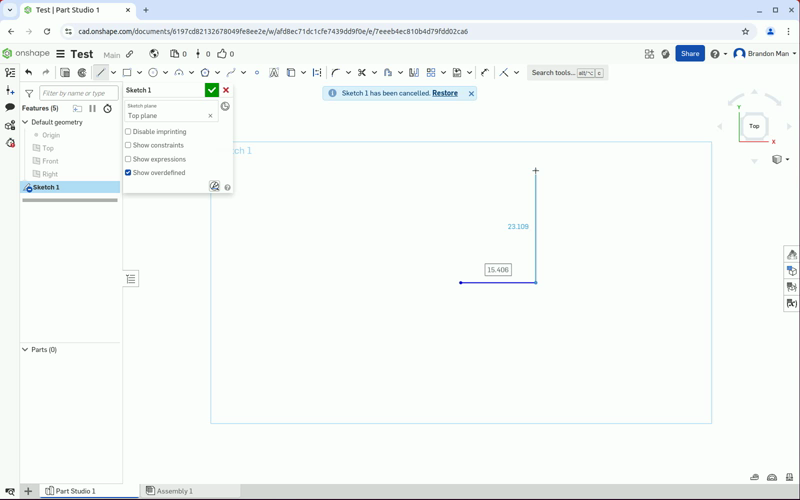
key_up(shift)
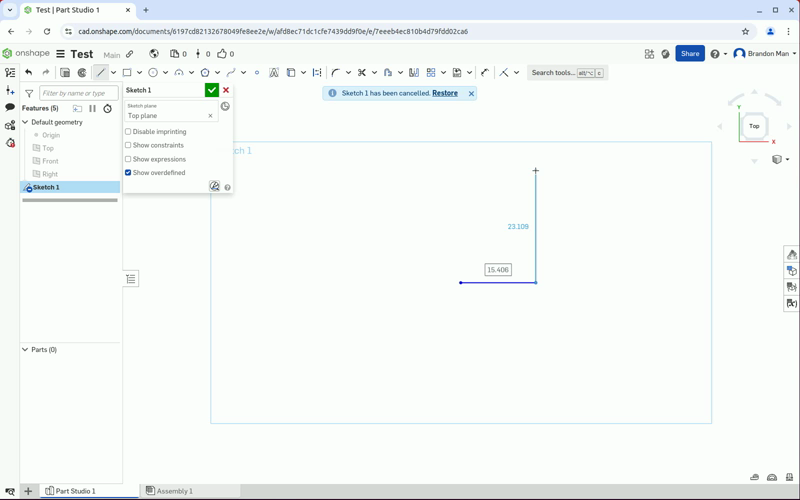
key_down(shift)
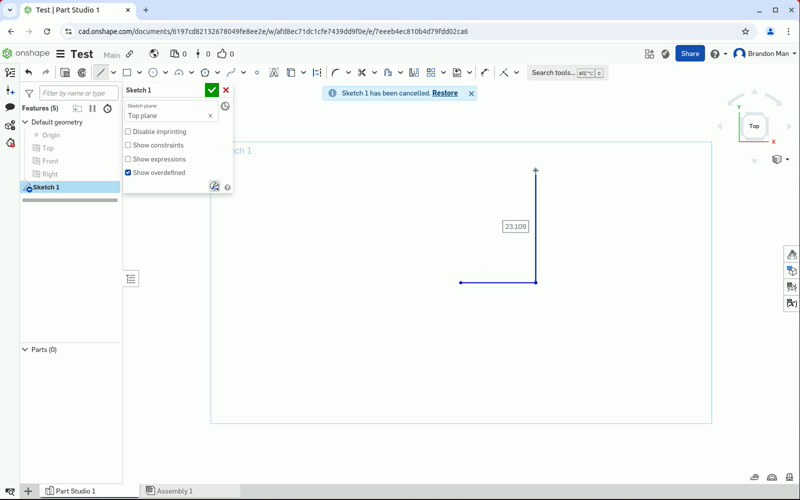
mouse_move(460, 170)
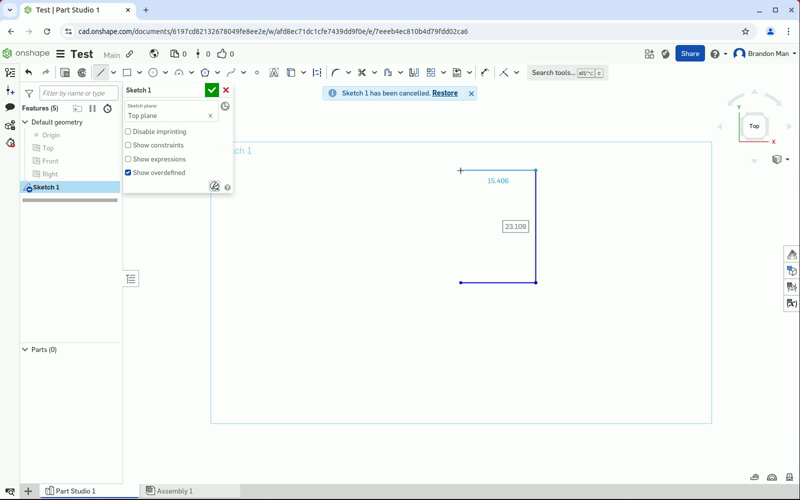
click(460, 170)
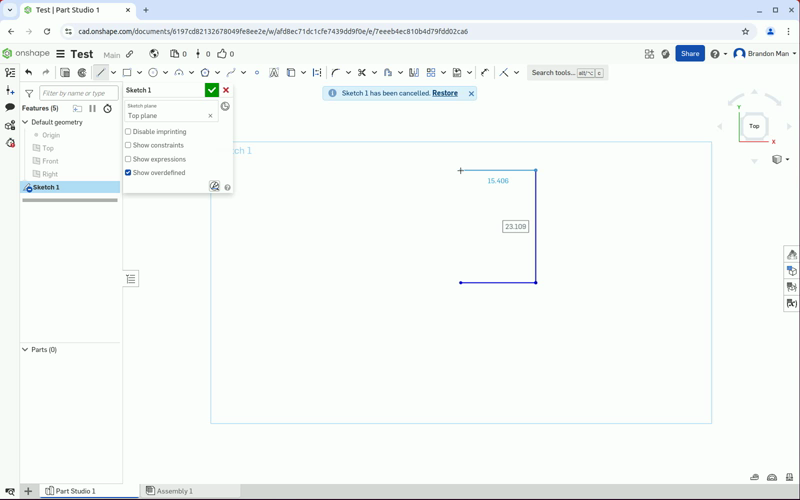
key_up(shift)
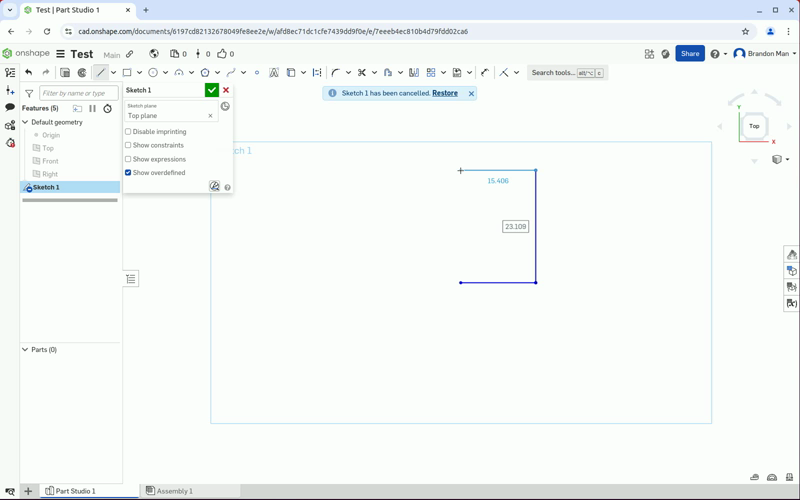
key_down(shift)
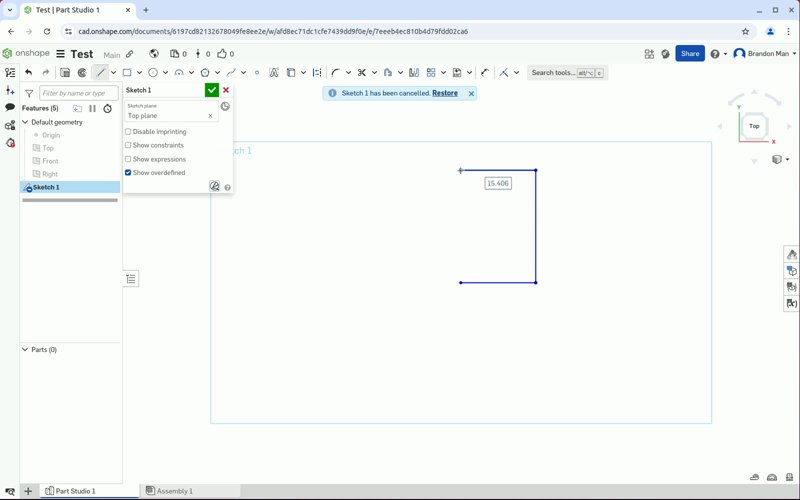
mouse_move(460, 282)
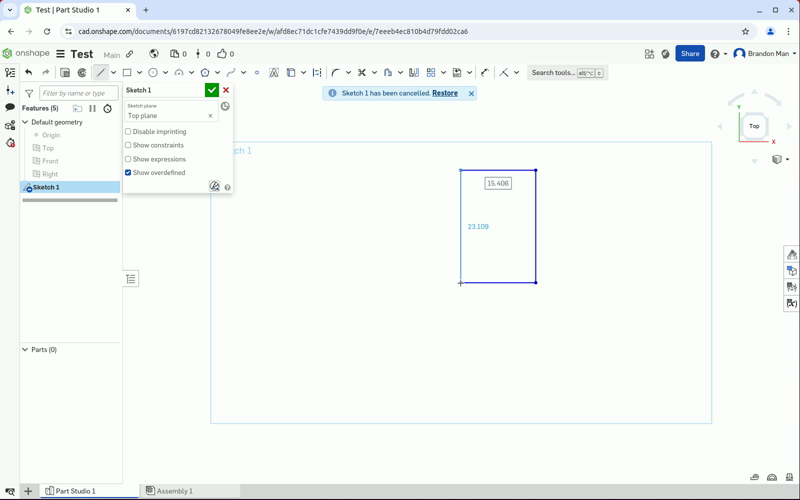
key_up(shift)
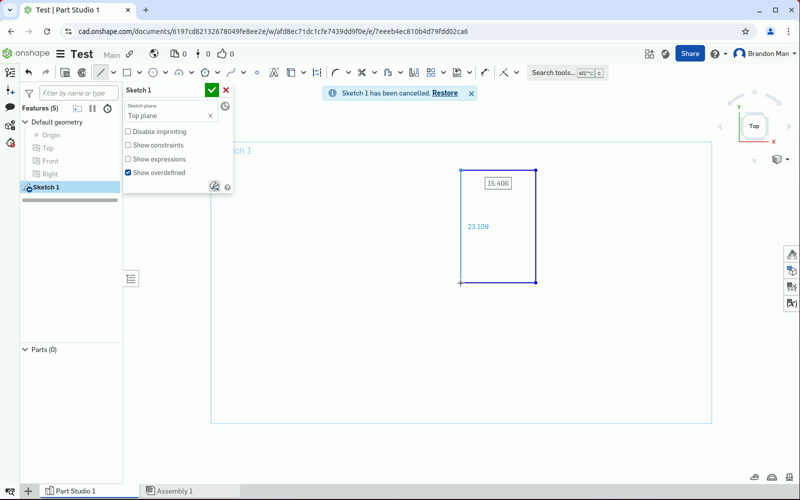
click(460, 282)
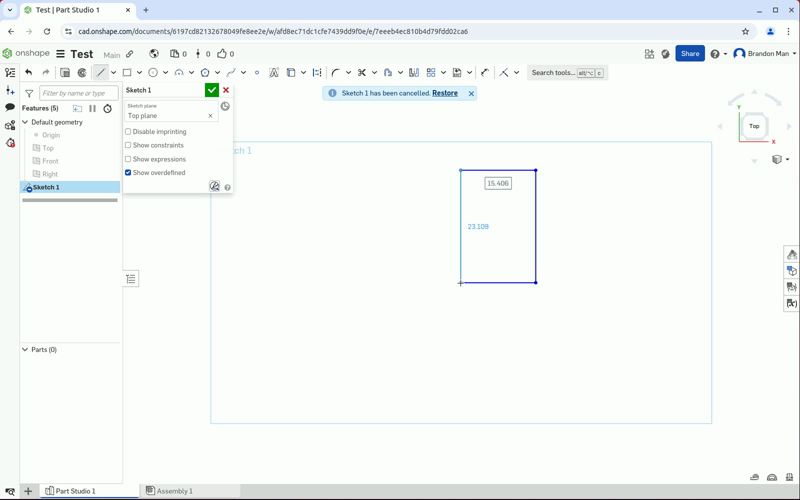
key(esc)
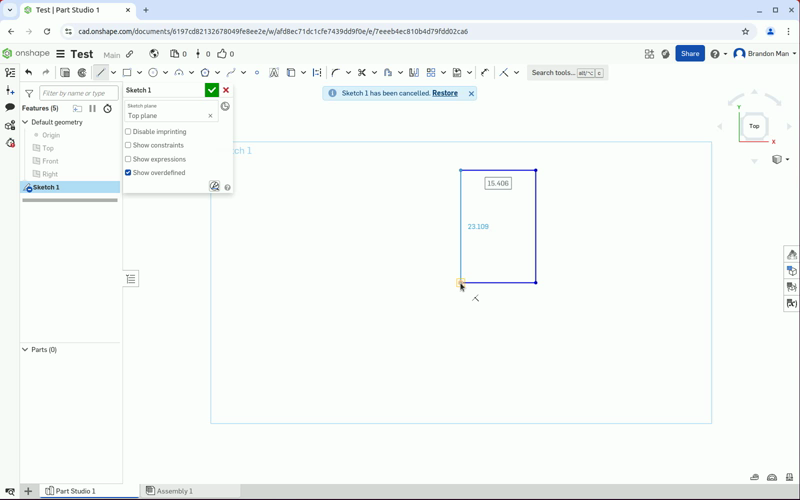
mouse_move(469, 276)
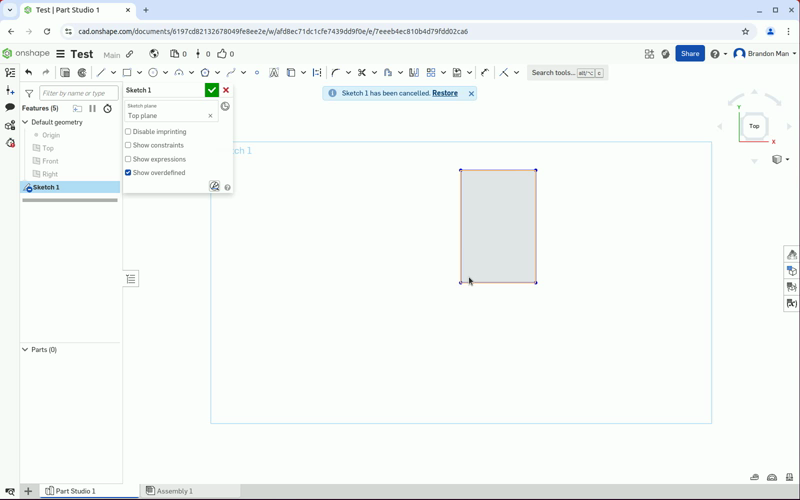
click(469, 276)
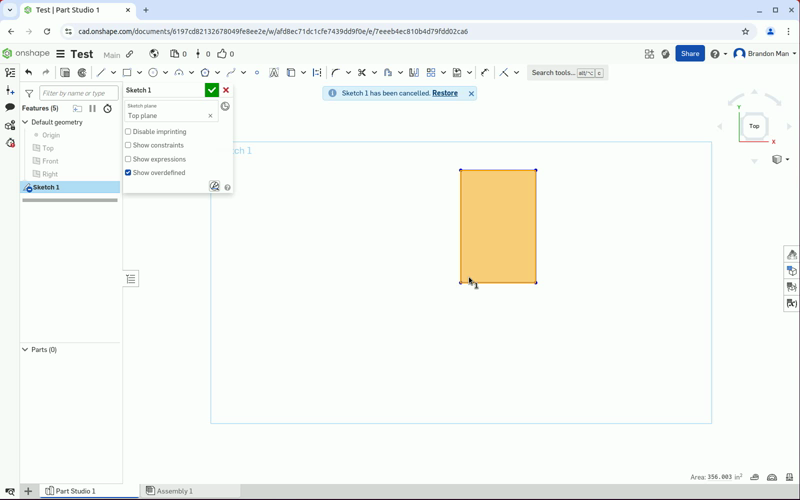
mouse_move(73, 352)
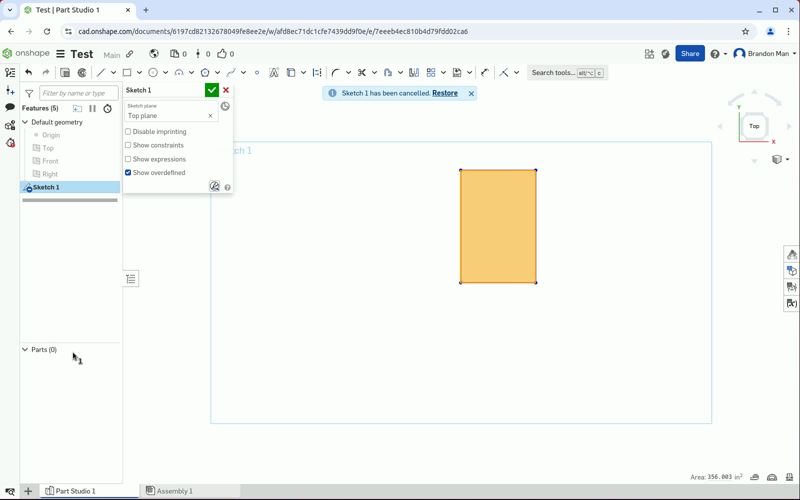
key(shift+y)
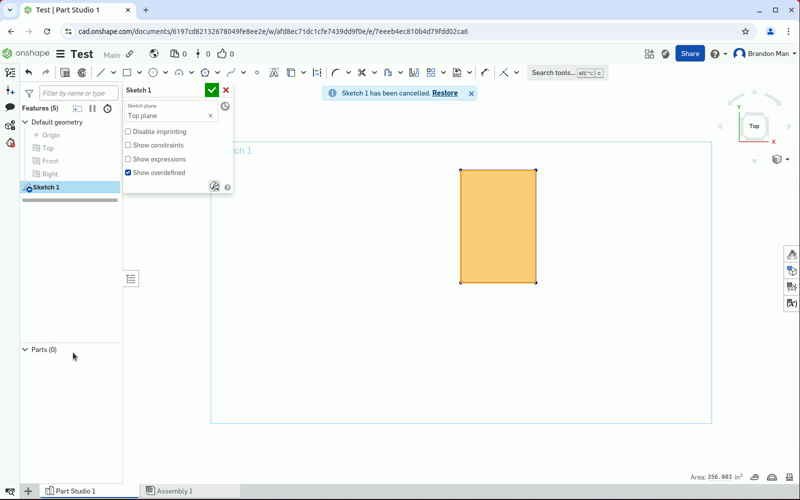
key(shift+e)
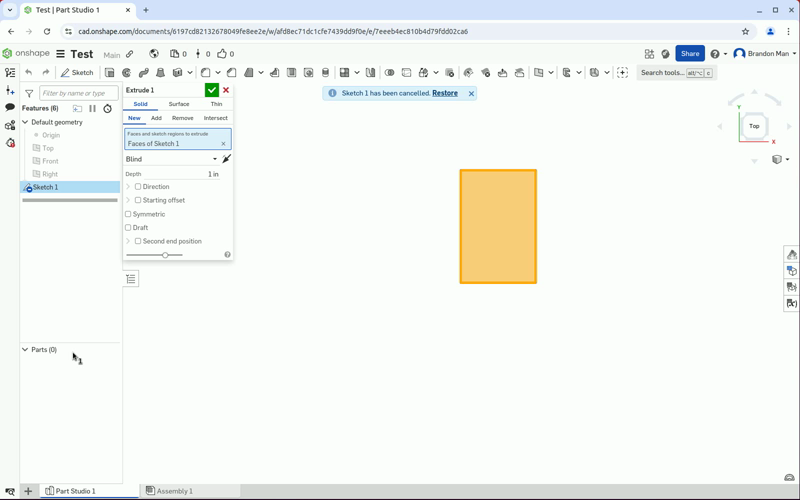
mouse_move(143, 106)
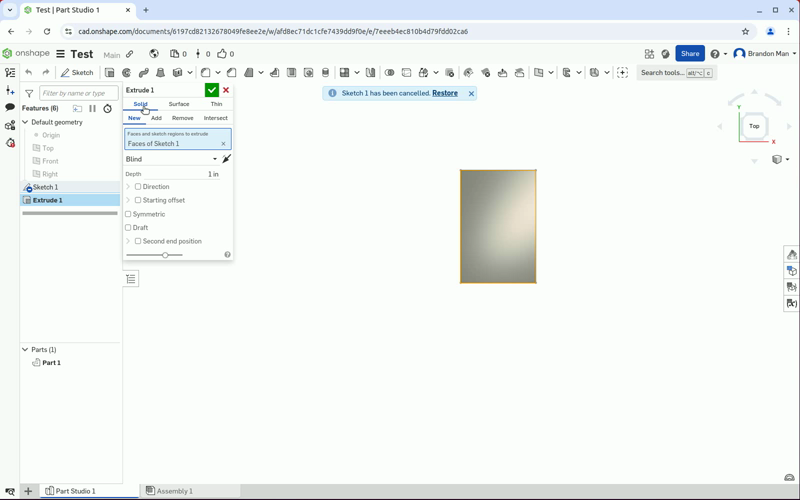
click(143, 106)
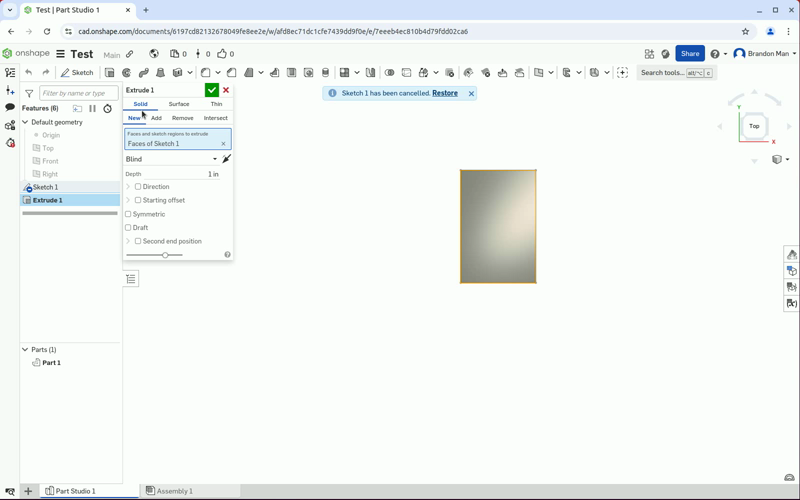
mouse_move(137, 120)
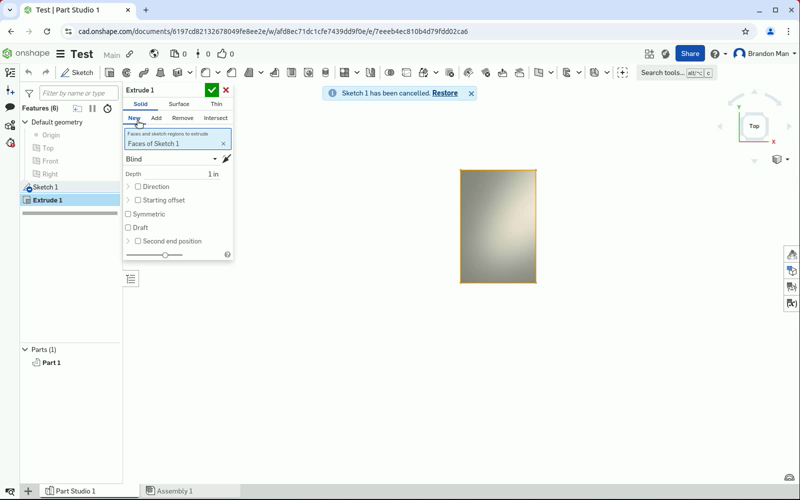
click(137, 120)
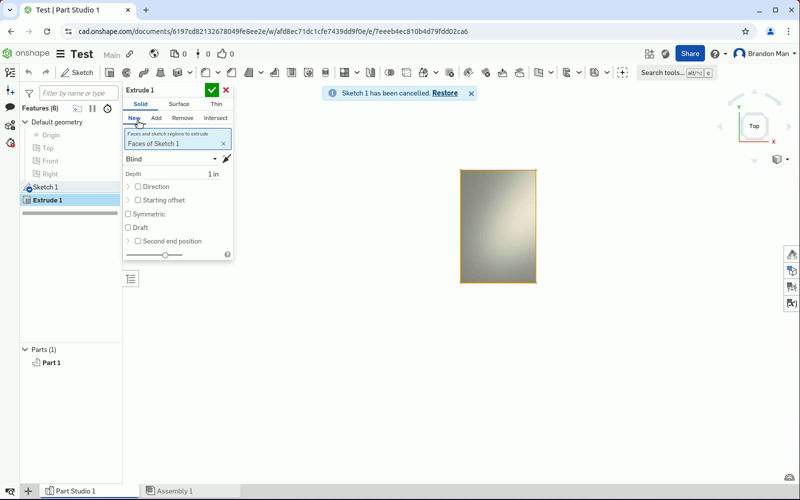
key(tab, 4)
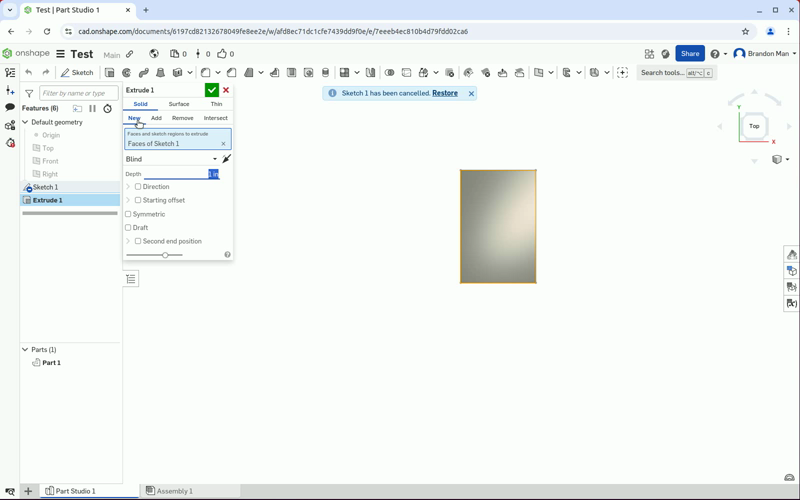
text(9.147)
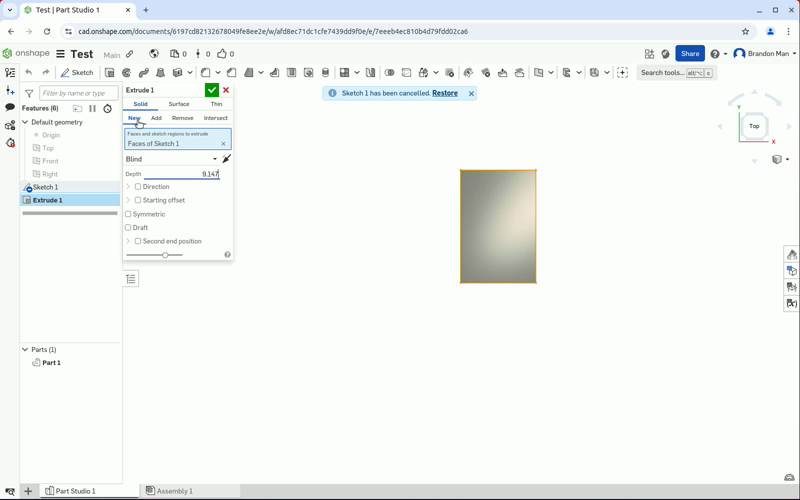
key(enter)
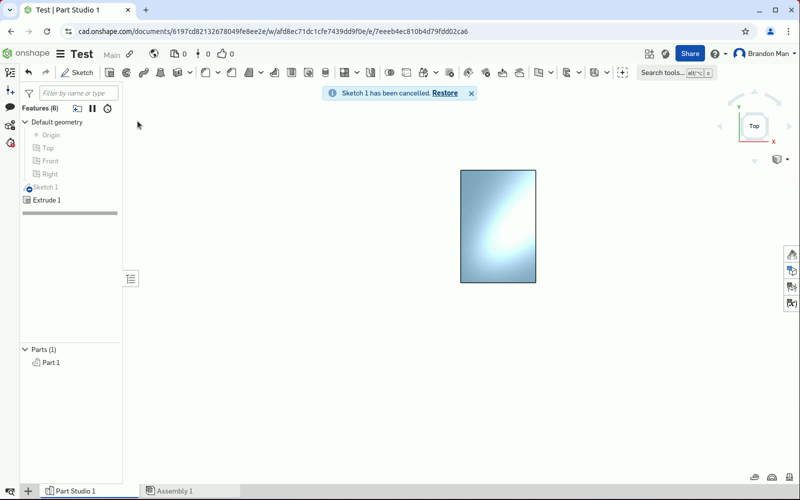
key(shift+h)
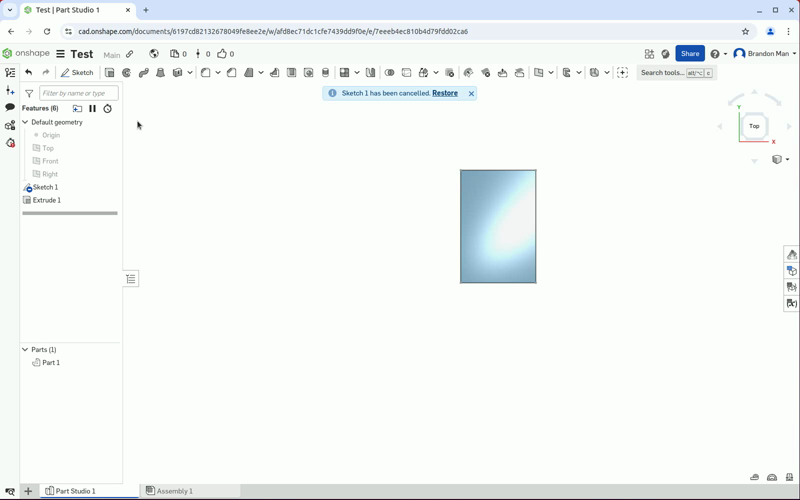
key(shift+h)
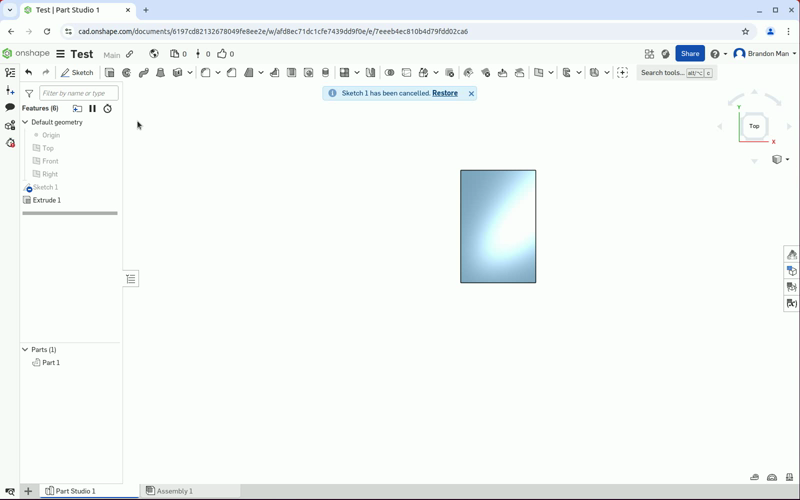
mouse_move(73, 189)
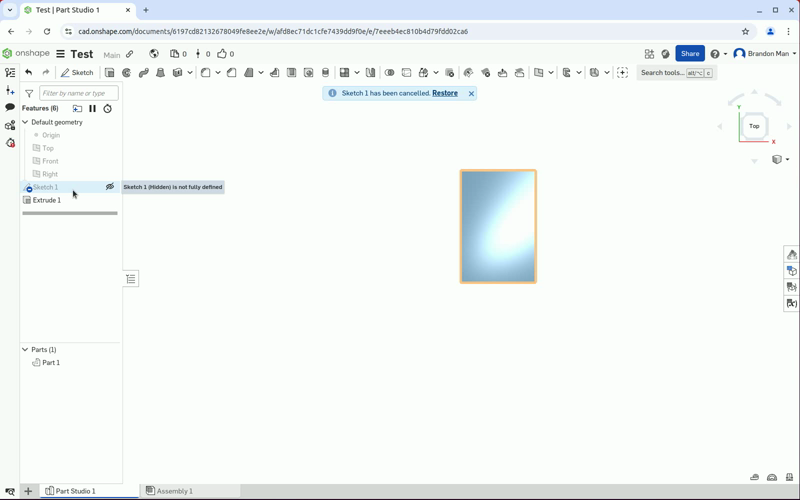
click(73, 189)
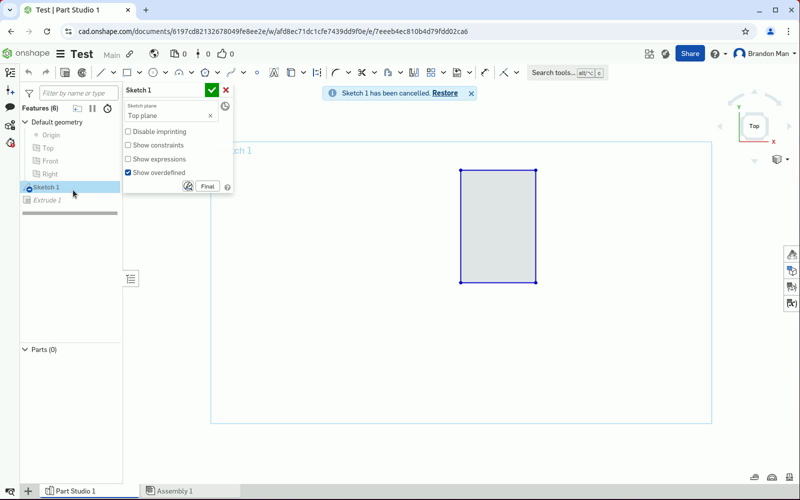
mouse_move(229, 92)
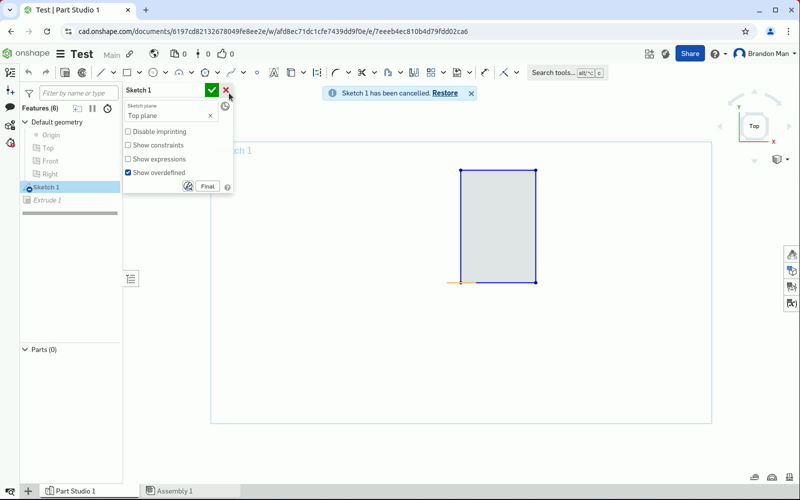
click(229, 92)
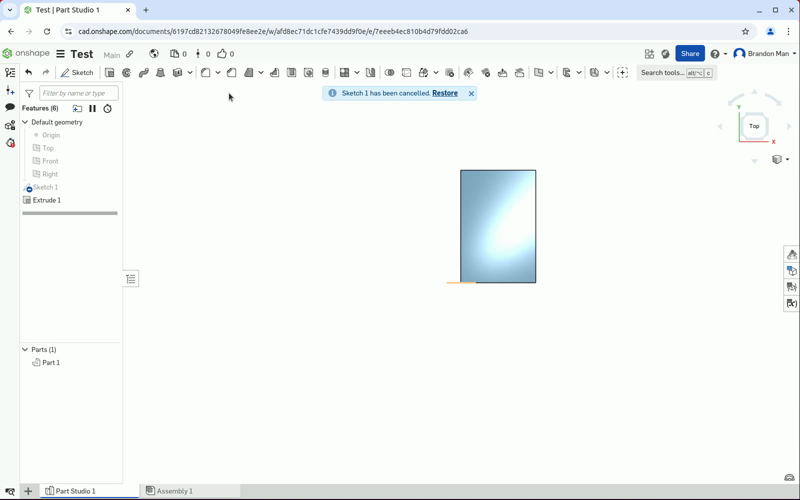
mouse_move(541, 75)
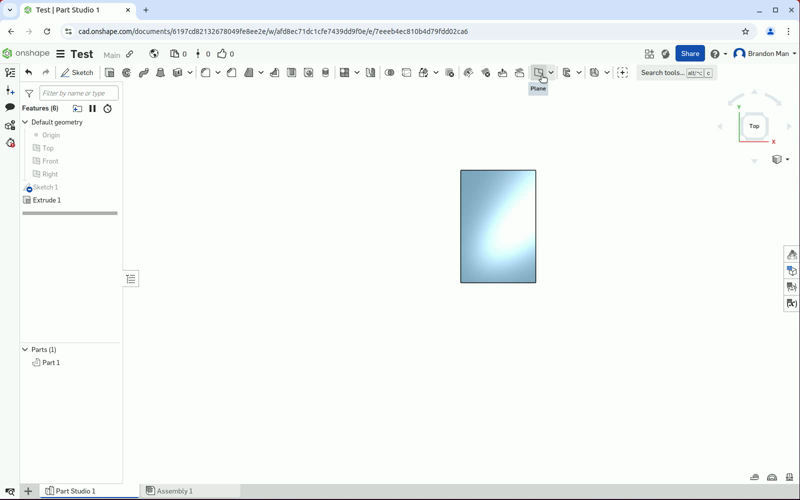
click(541, 75)
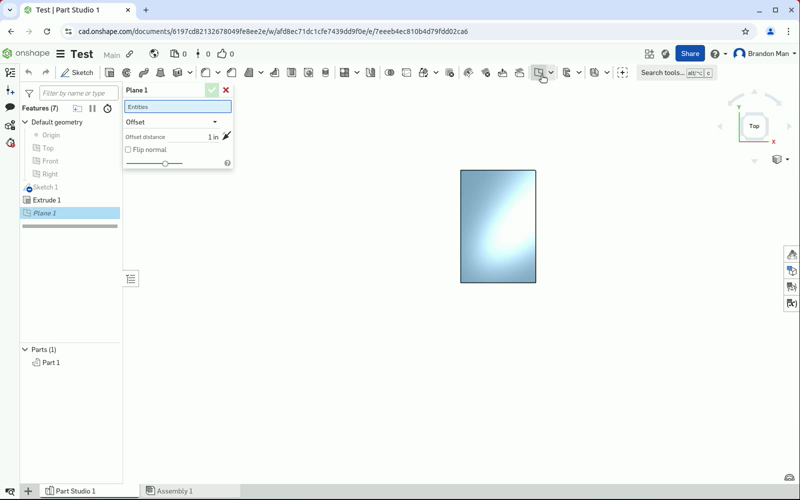
mouse_move(73, 150)
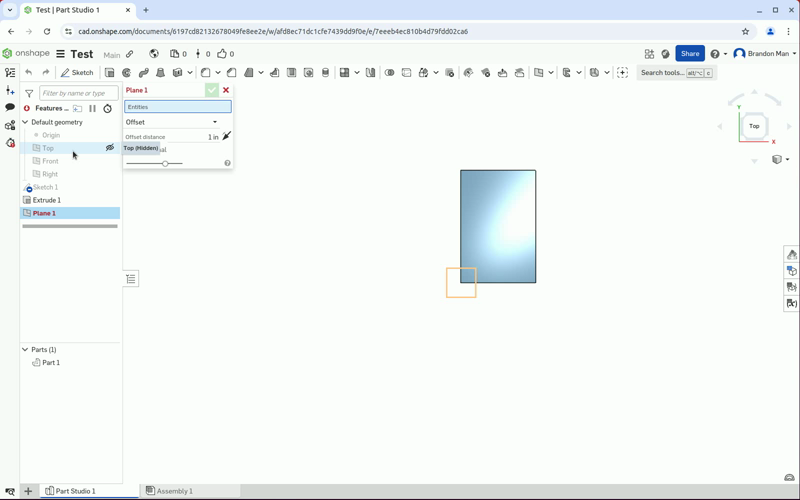
click(73, 150)
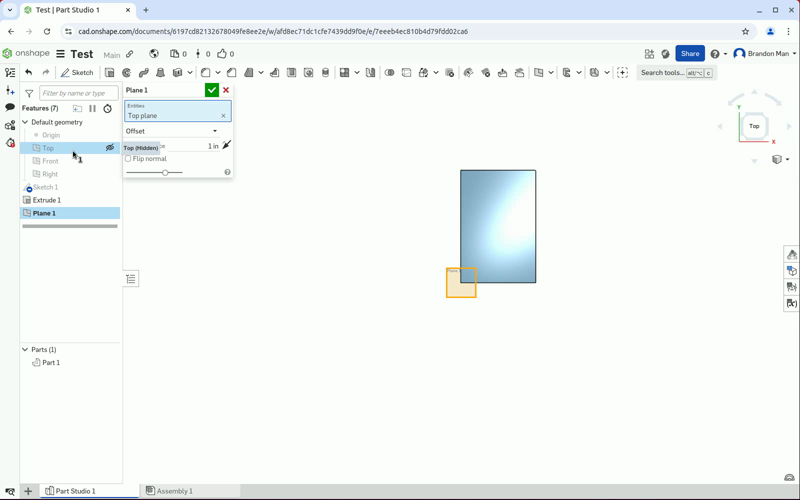
key(tab, 2)
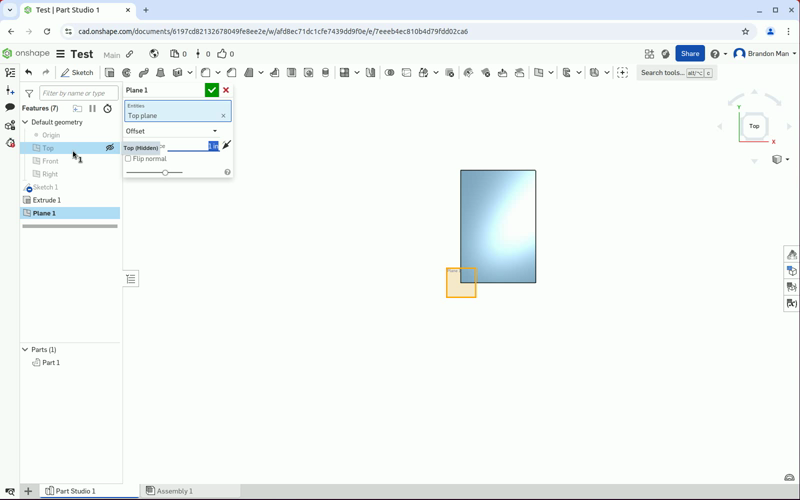
text(9.151)
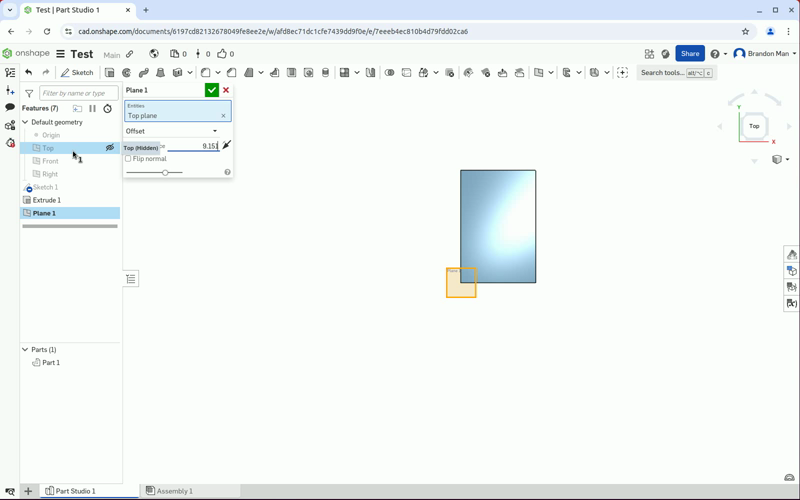
key(enter, 2)
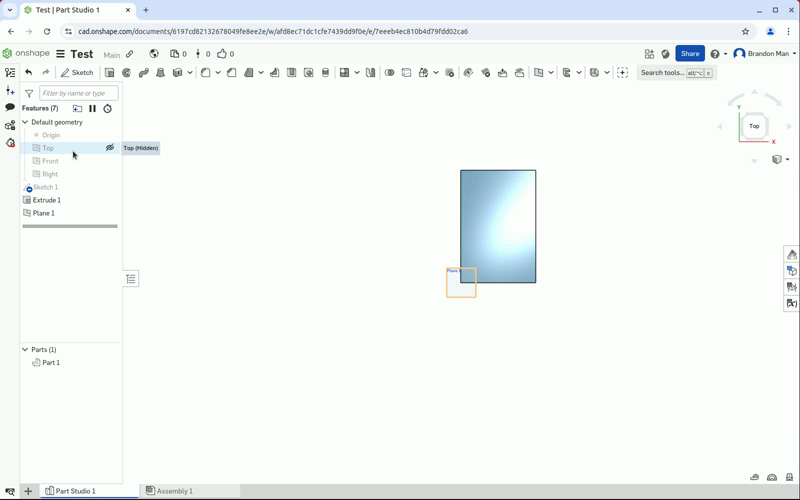
key(shift+s)
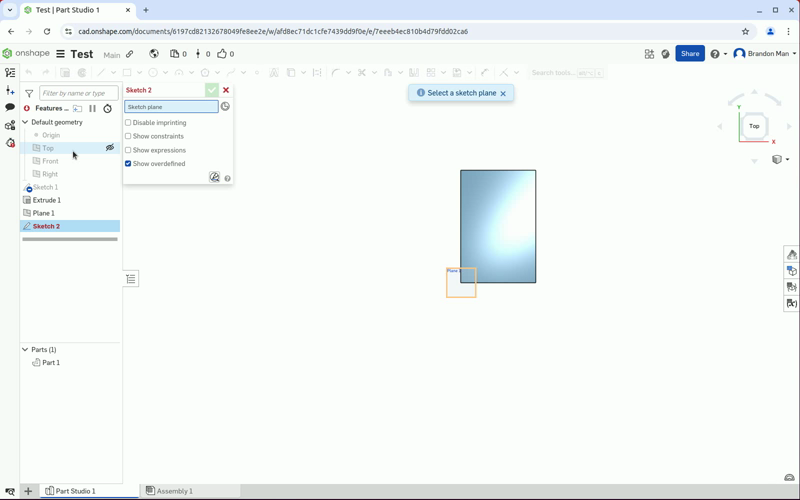
mouse_move(73, 215)
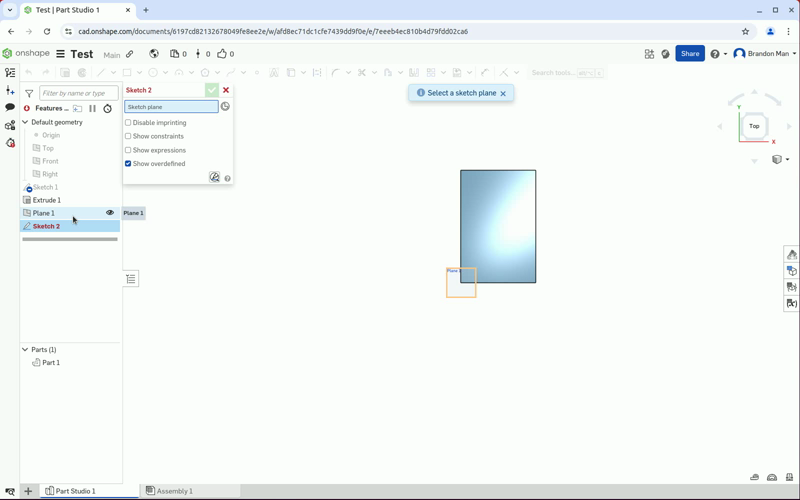
click(73, 215)
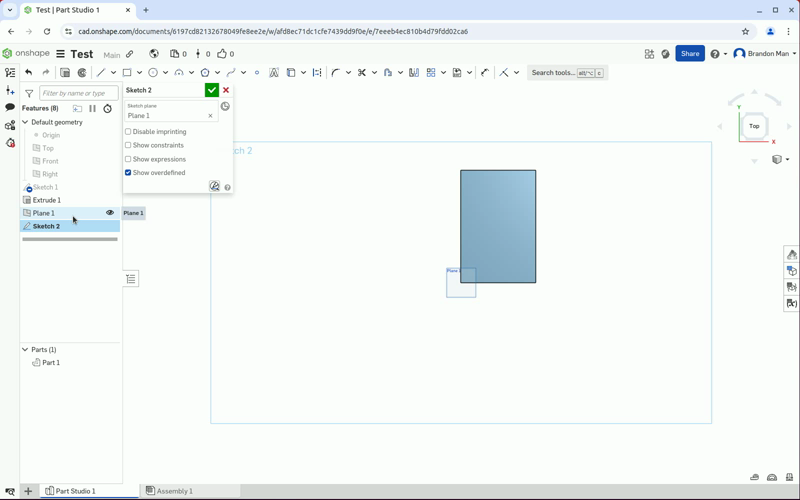
mouse_move(73, 352)
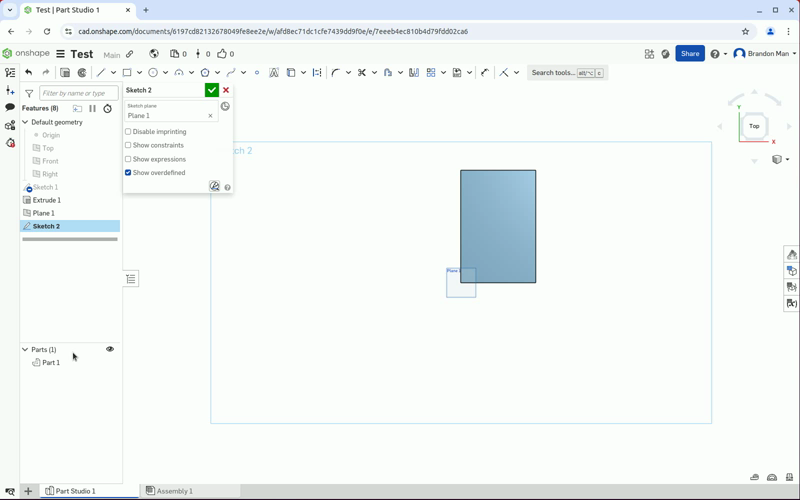
key(y)
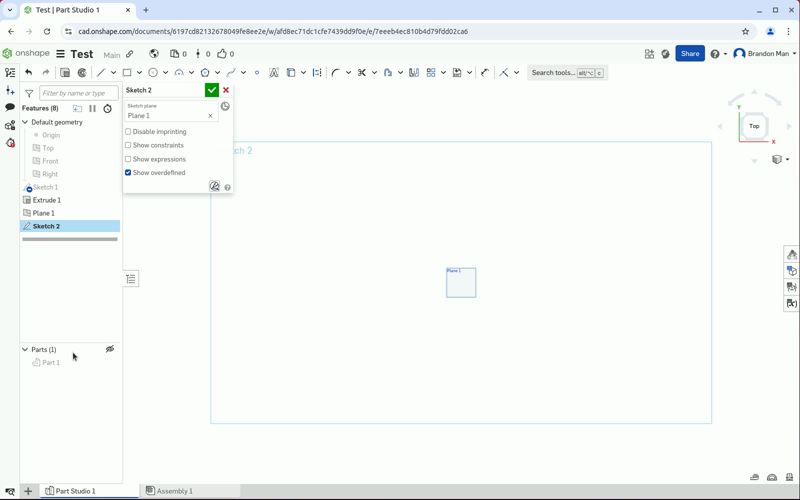
key(l)
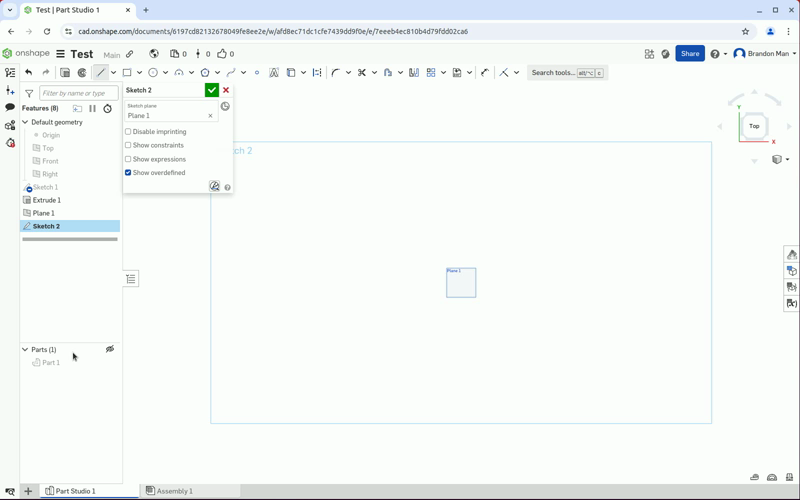
key_down(shift)
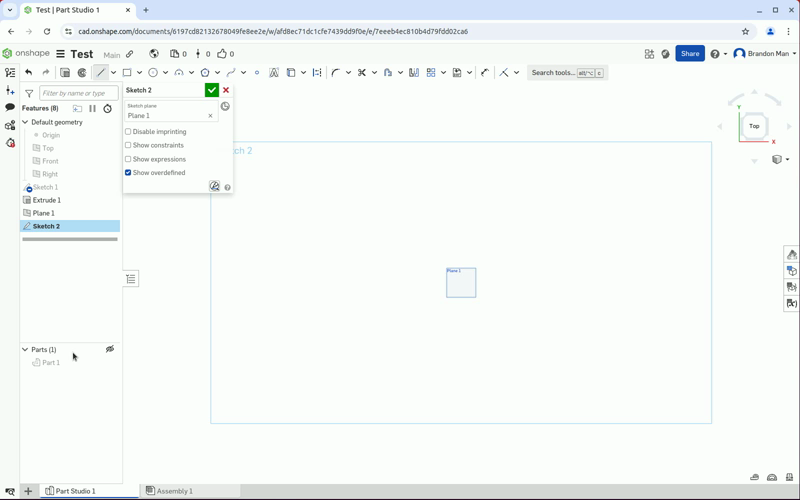
mouse_move(460, 282)
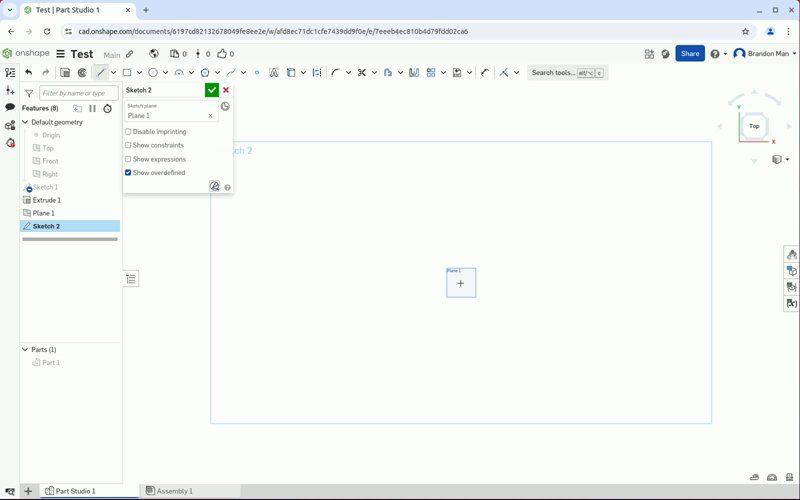
click(460, 282)
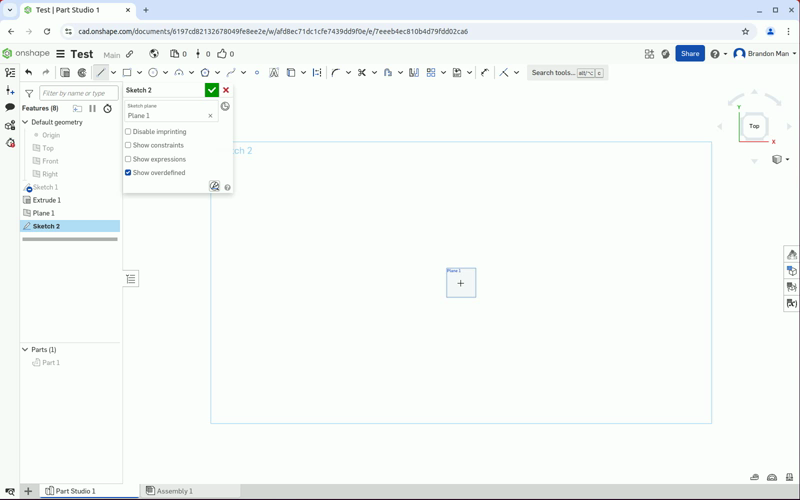
key_up(shift)
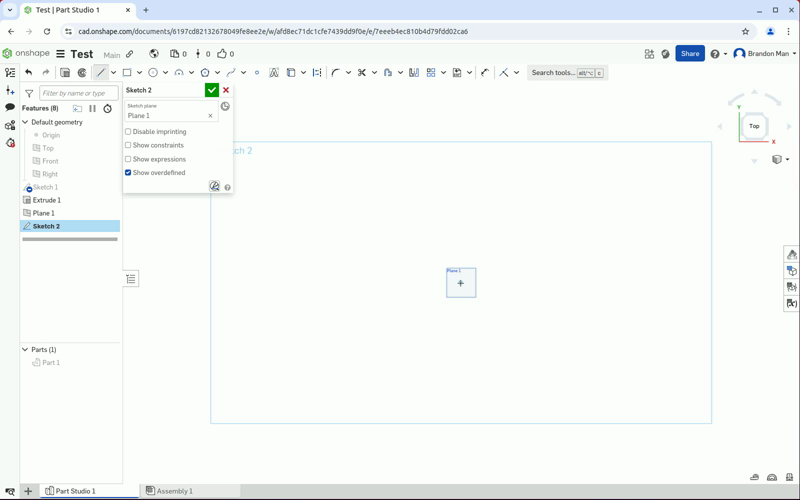
key_down(shift)
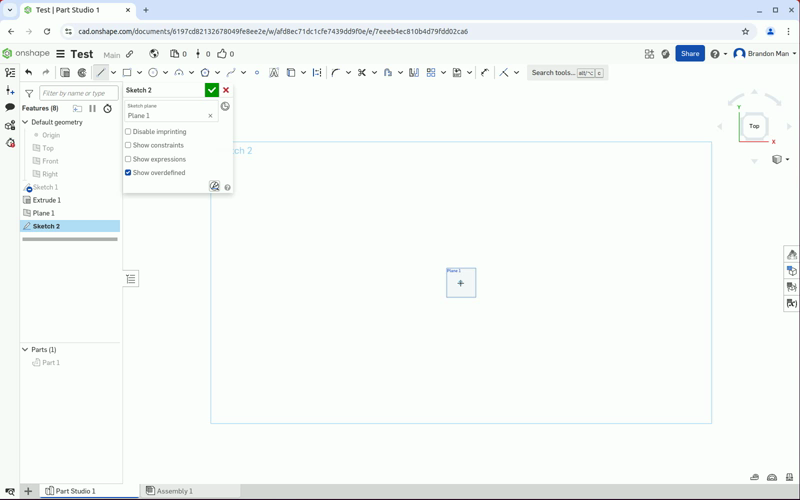
mouse_move(490, 282)
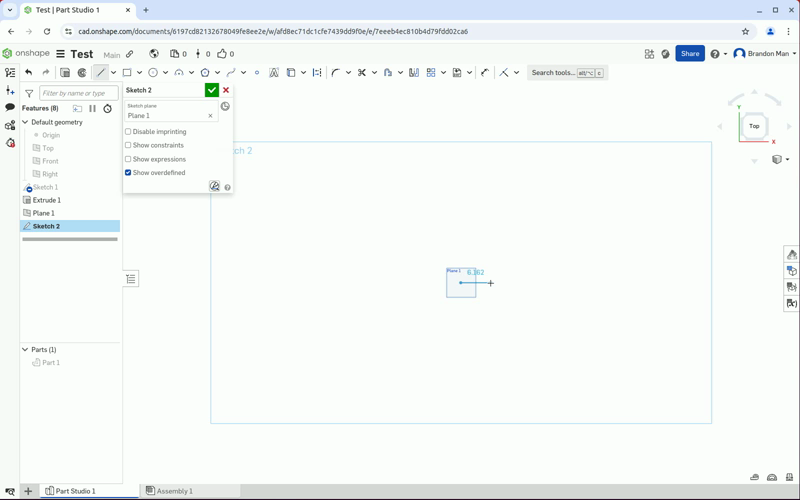
mouse_move(483, 282)
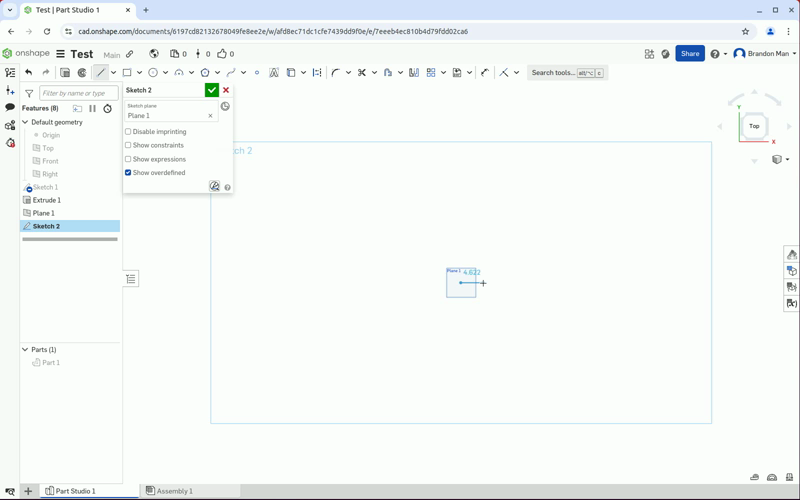
click(483, 282)
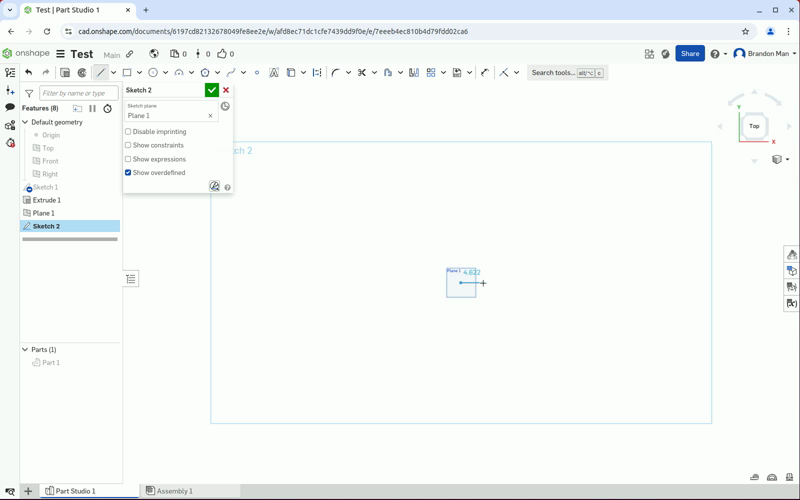
key_up(shift)
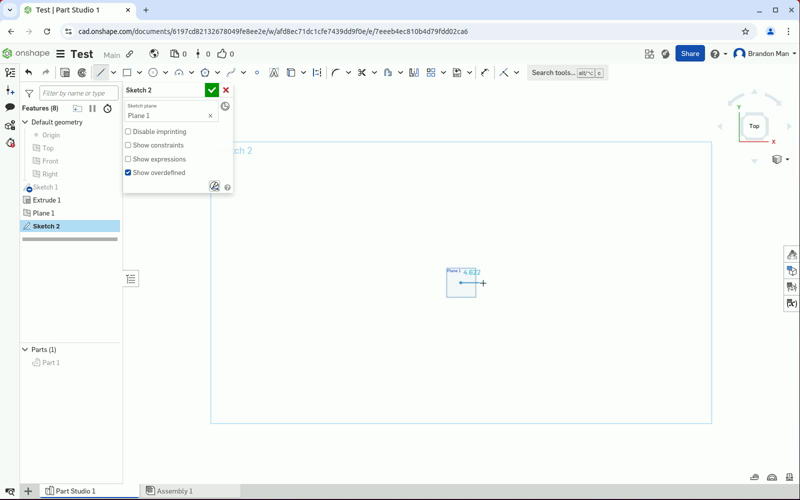
key_down(shift)
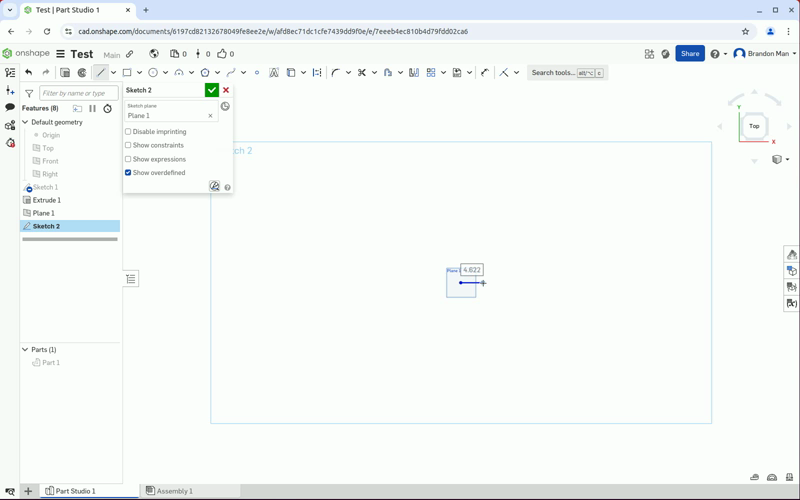
mouse_move(483, 170)
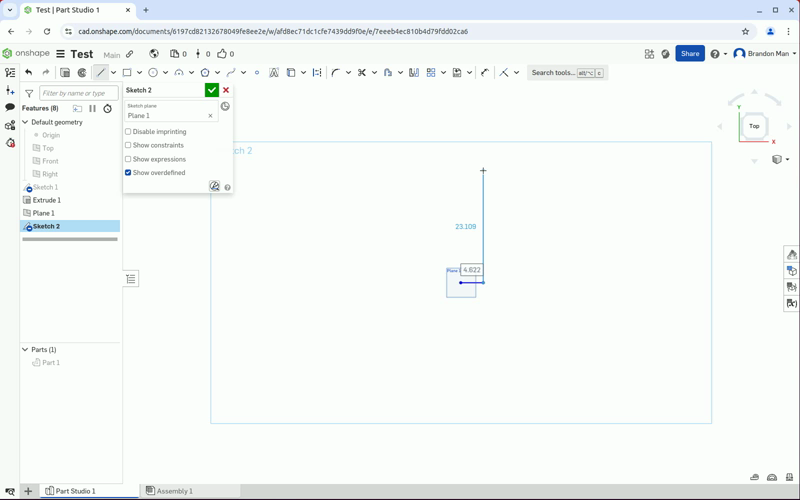
click(483, 170)
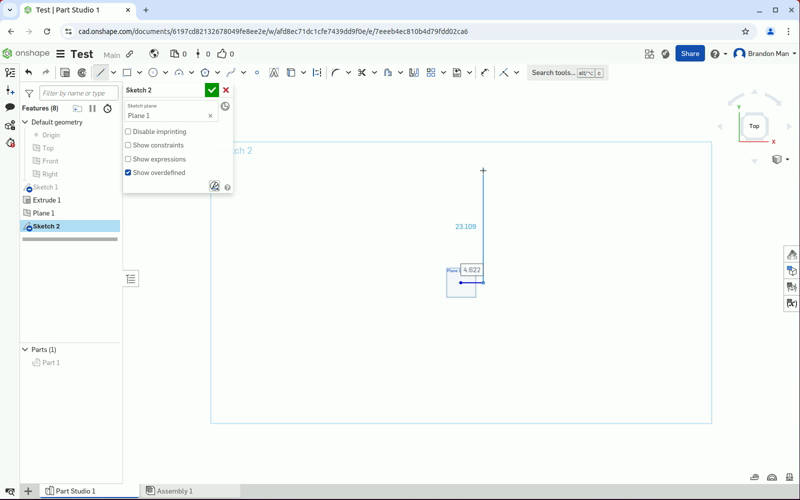
key_up(shift)
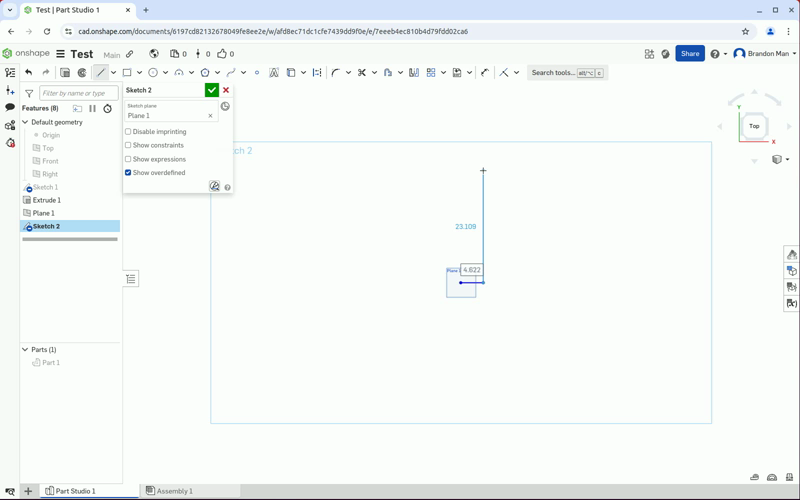
key_down(shift)
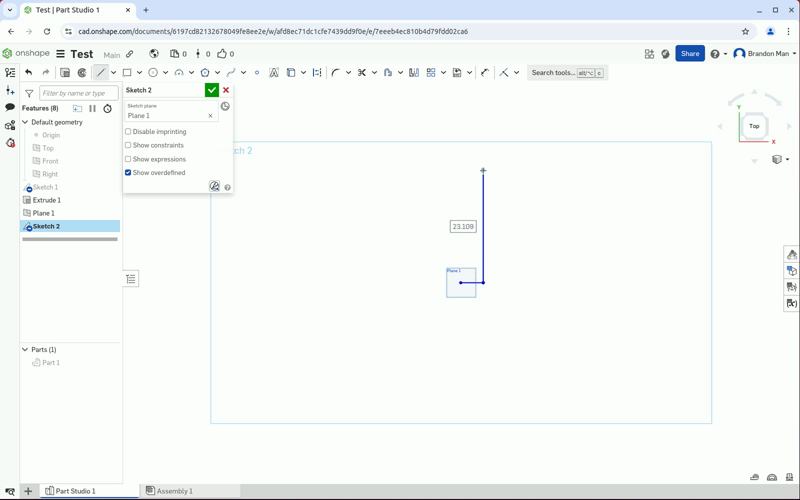
mouse_move(513, 170)
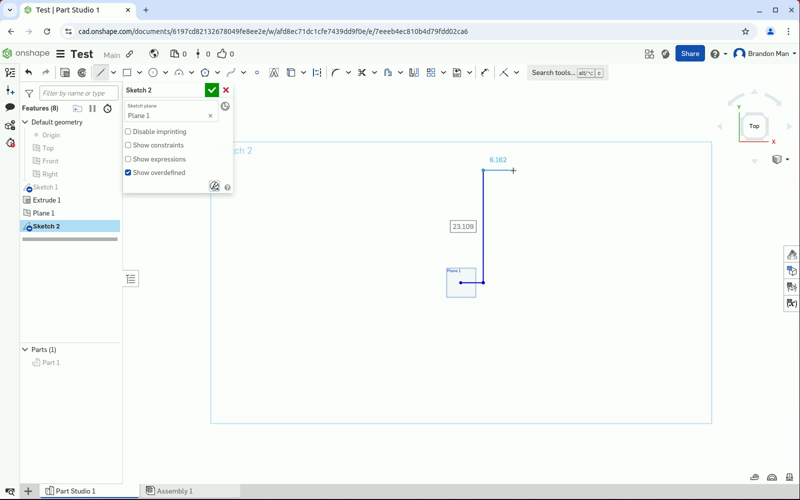
mouse_move(460, 170)
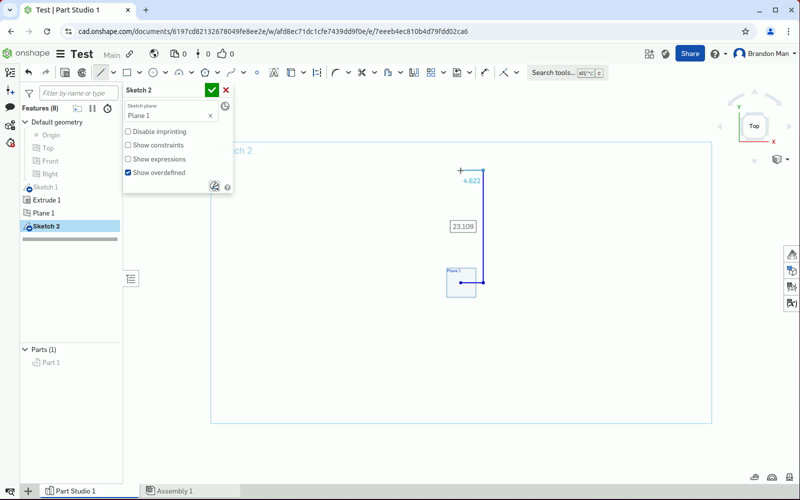
click(460, 170)
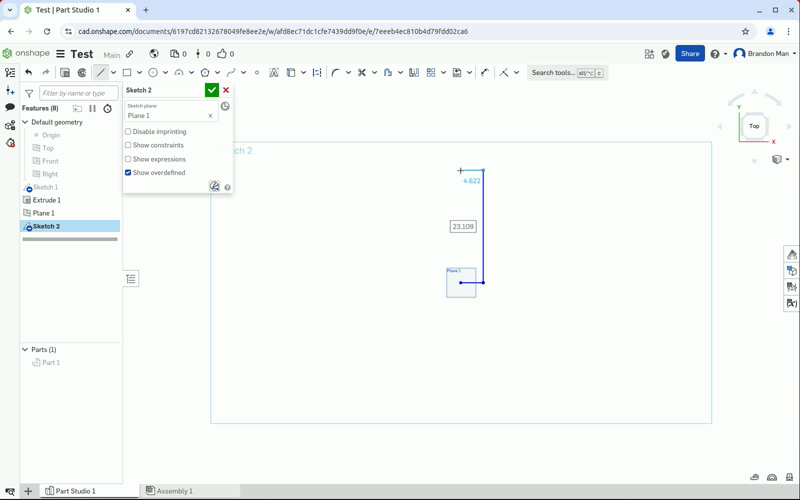
key_up(shift)
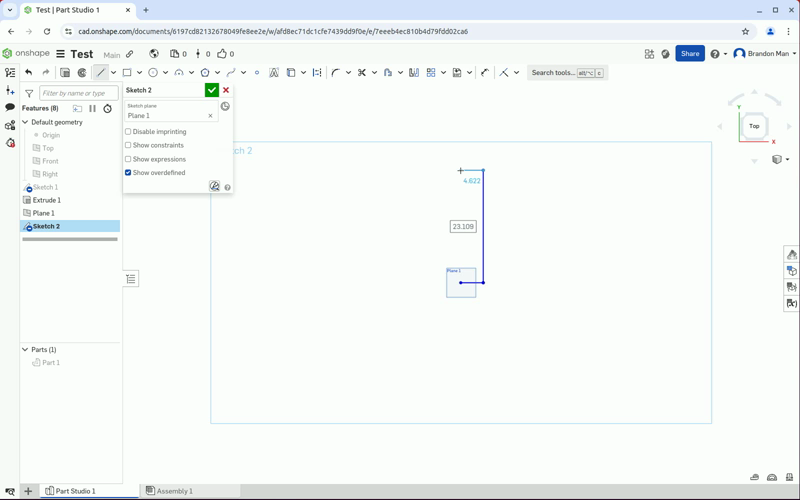
key_down(shift)
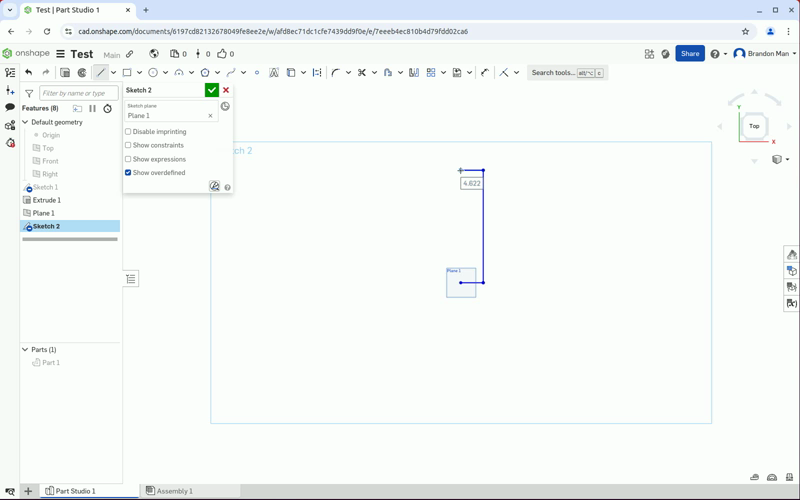
mouse_move(460, 282)
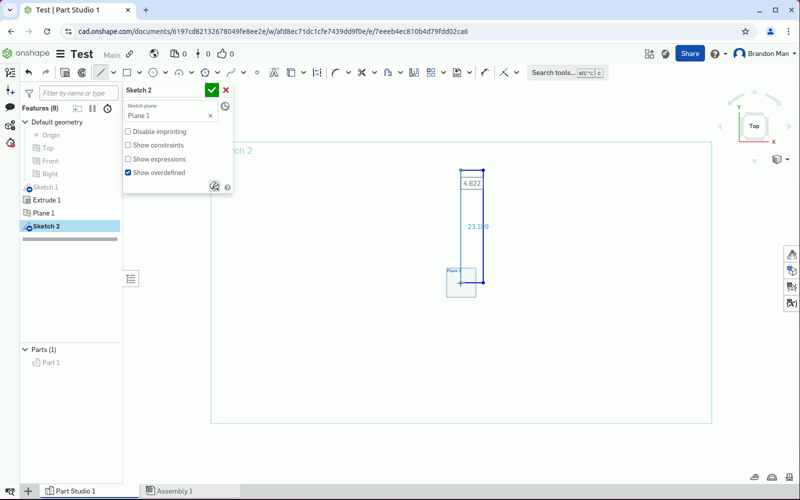
key_up(shift)
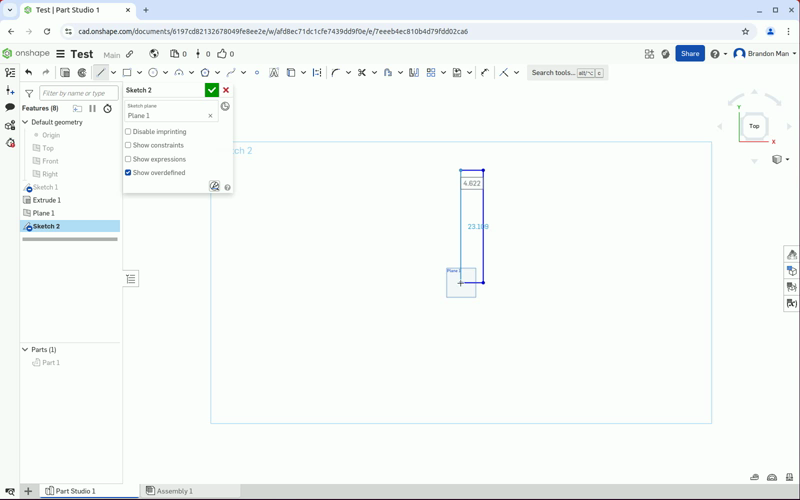
click(460, 282)
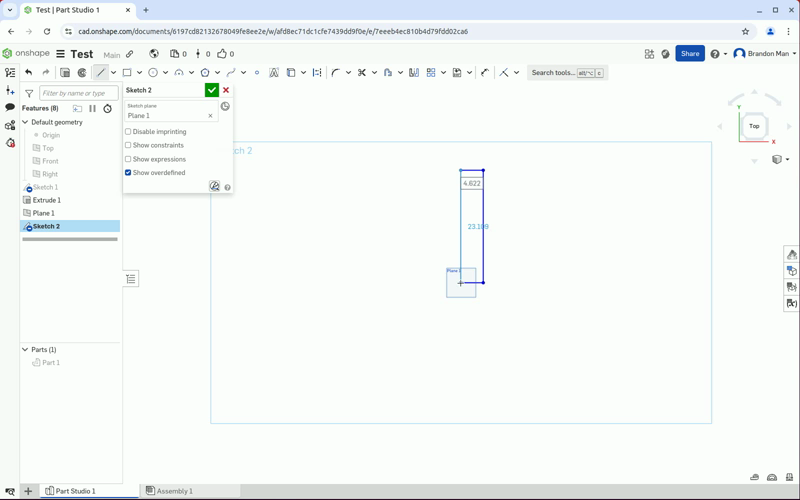
key(esc)
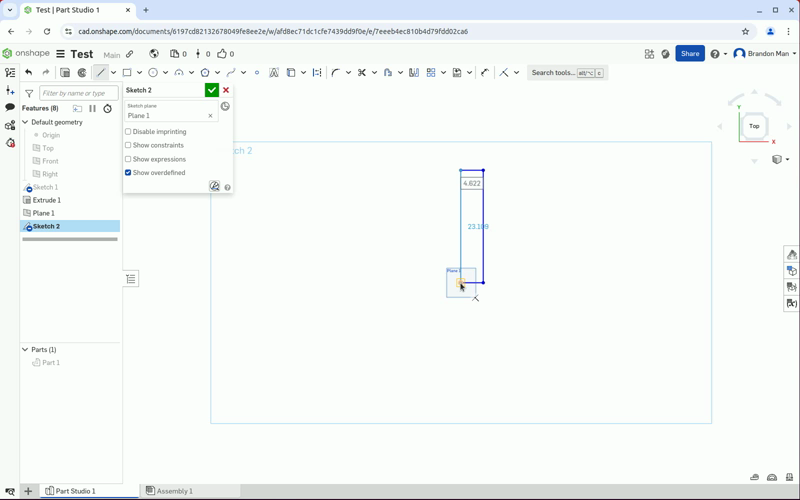
mouse_move(473, 263)
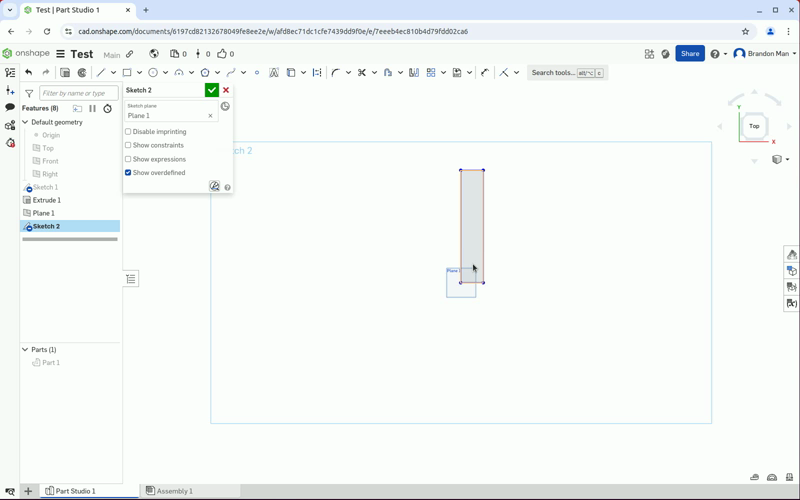
click(473, 263)
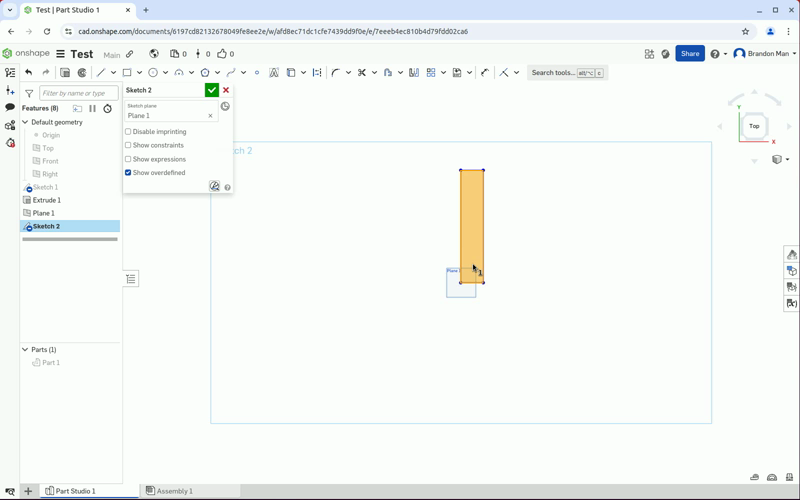
mouse_move(73, 352)
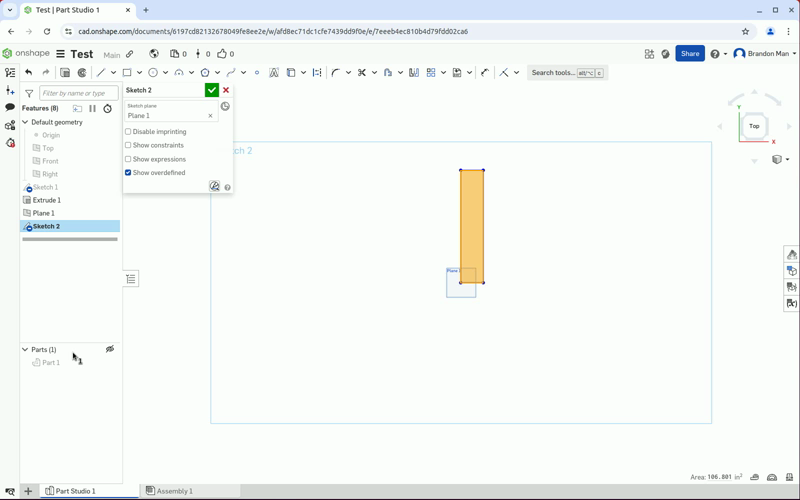
key(shift+y)
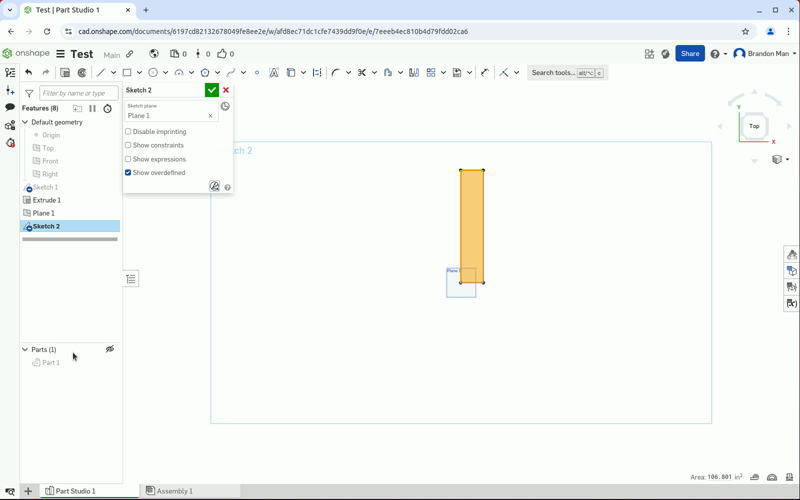
key(shift+e)
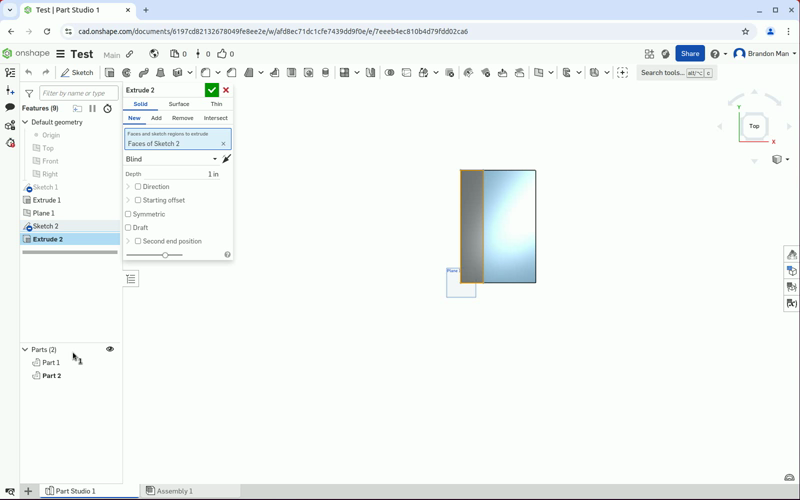
mouse_move(143, 106)
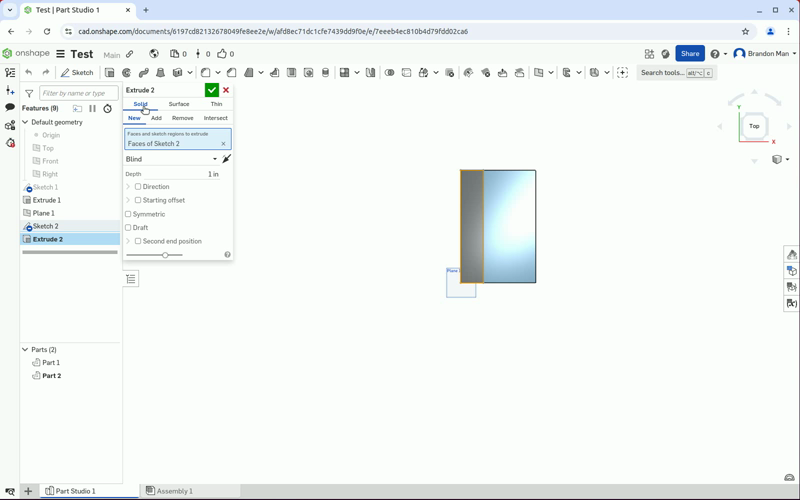
click(143, 106)
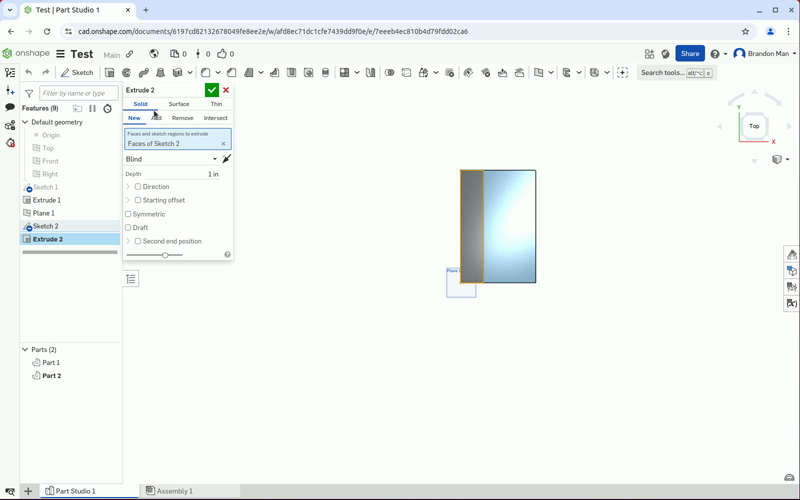
mouse_move(186, 120)
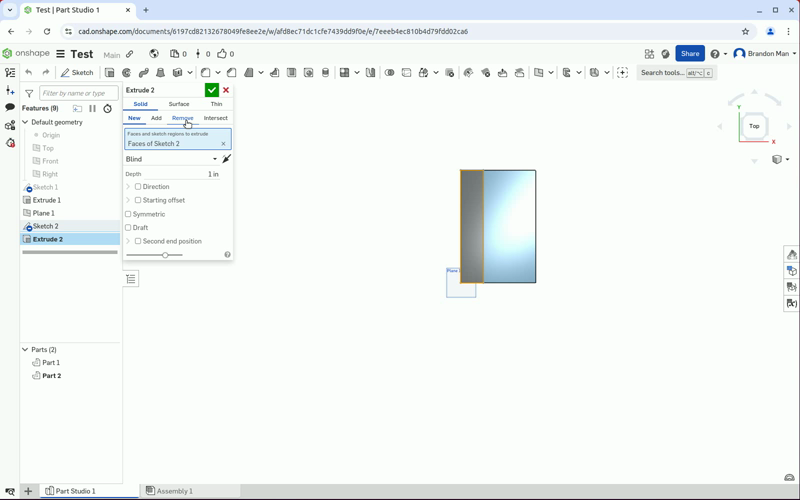
click(186, 120)
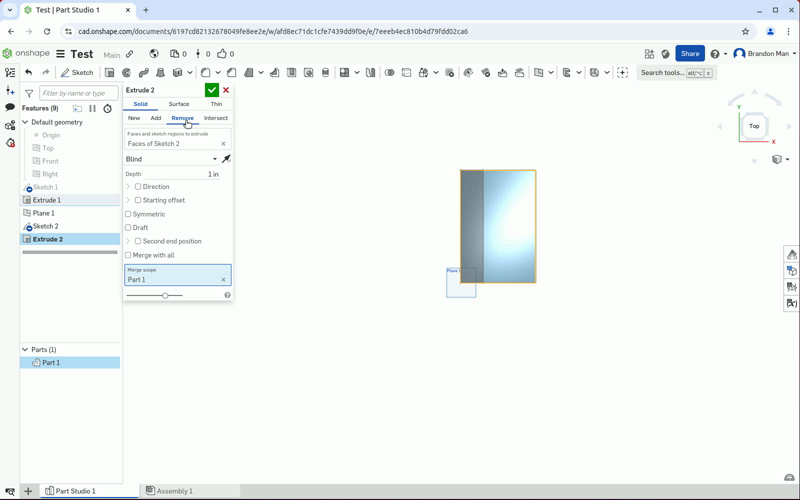
key(tab, 4)
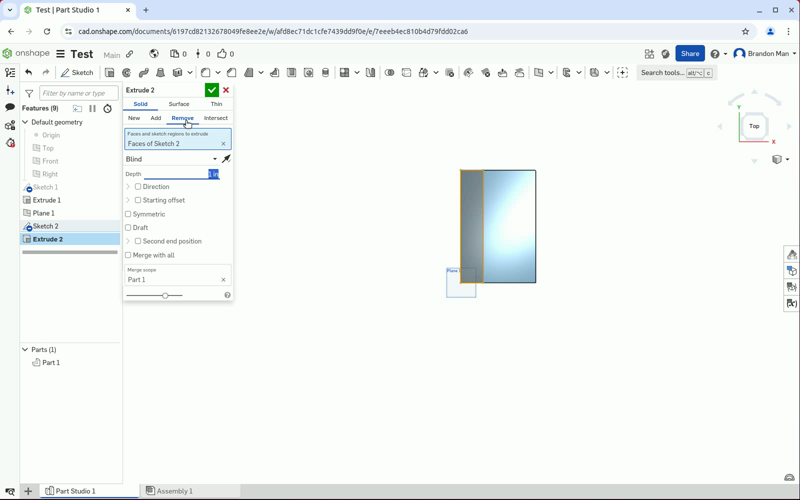
text(4.574)
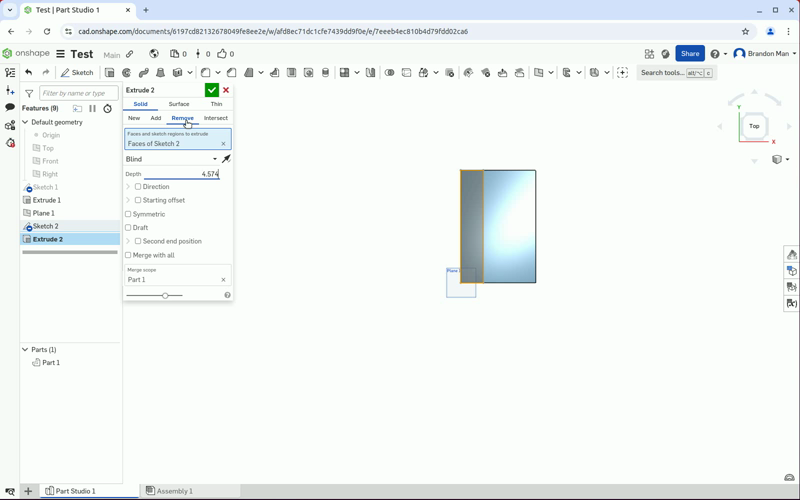
key(tab, 6)
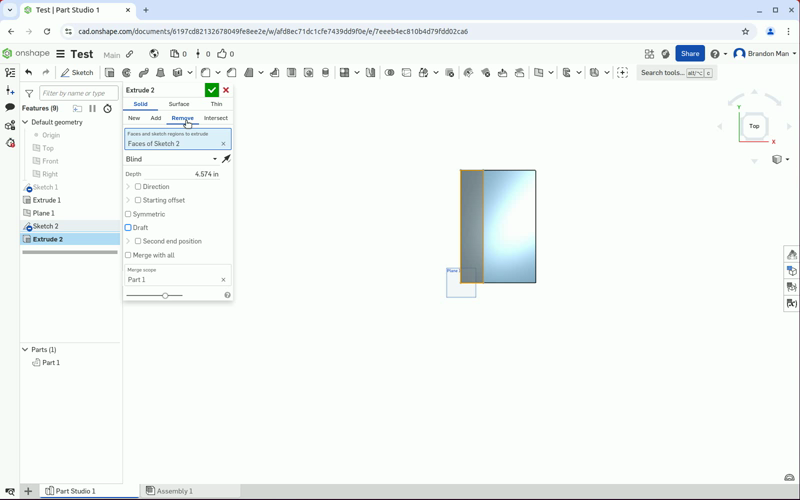
key(space)
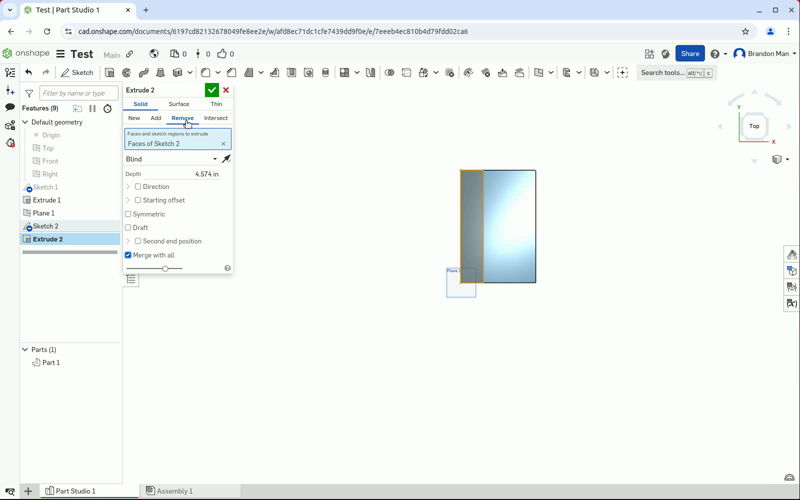
key(enter)
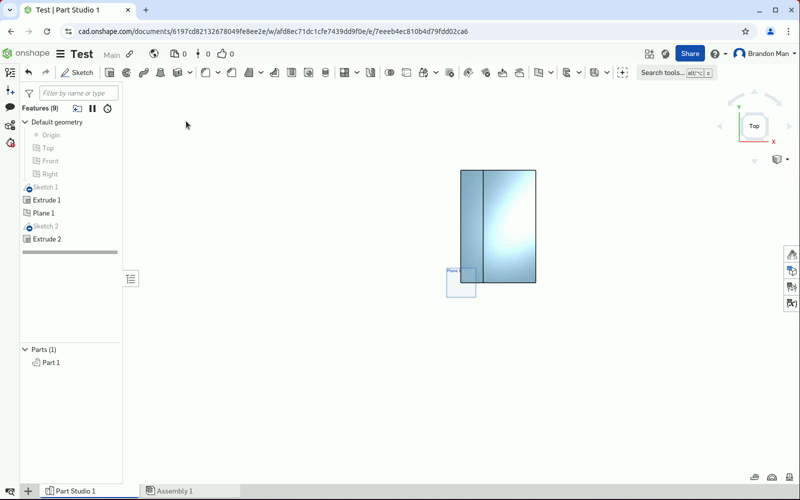
key(shift+h)
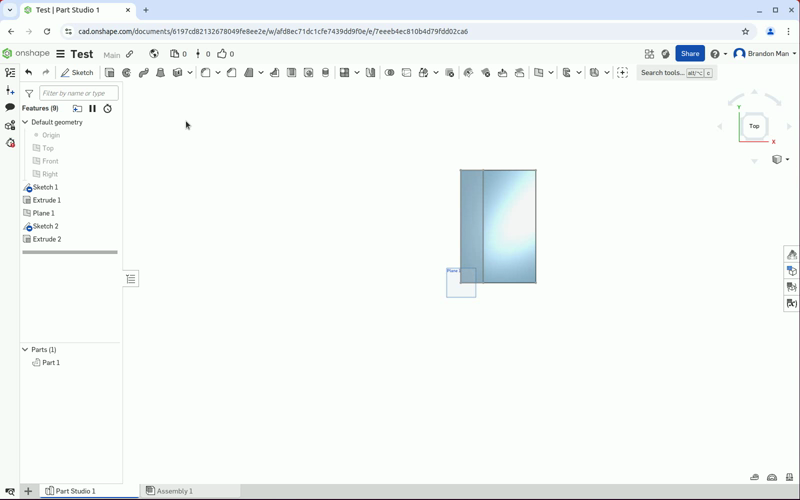
key(shift+h)
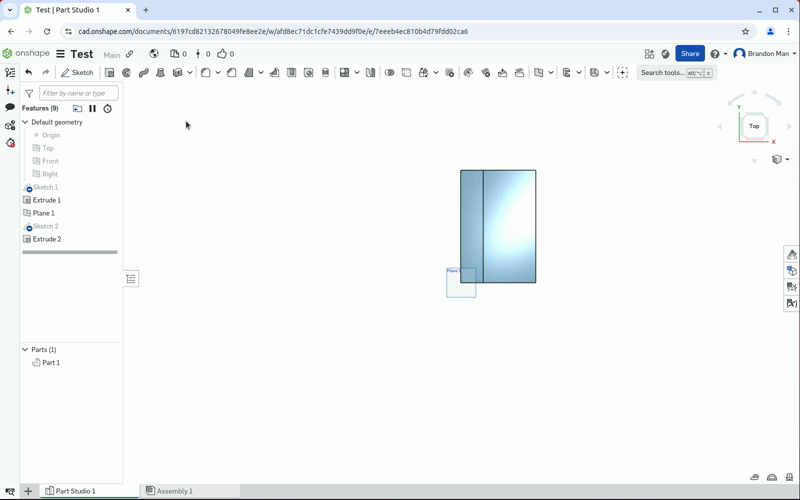
mouse_move(73, 189)
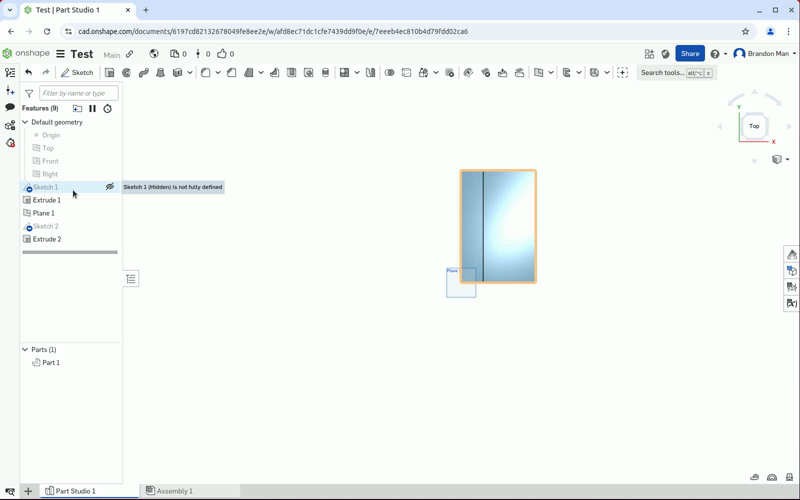
click(73, 189)
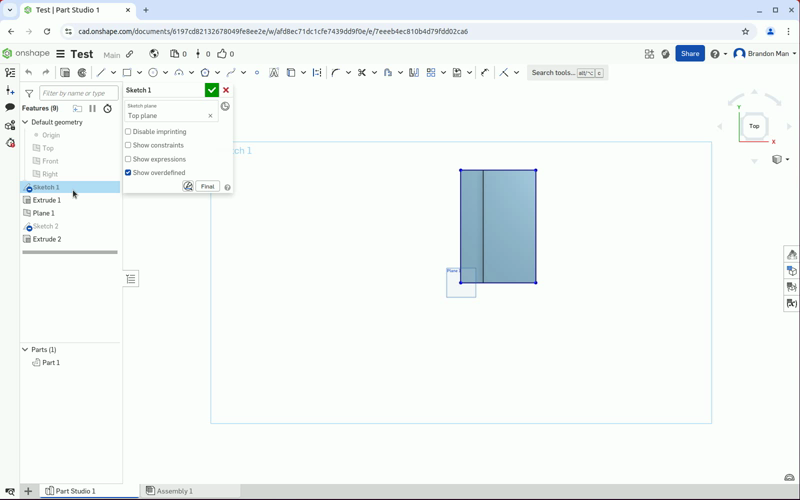
mouse_move(229, 92)
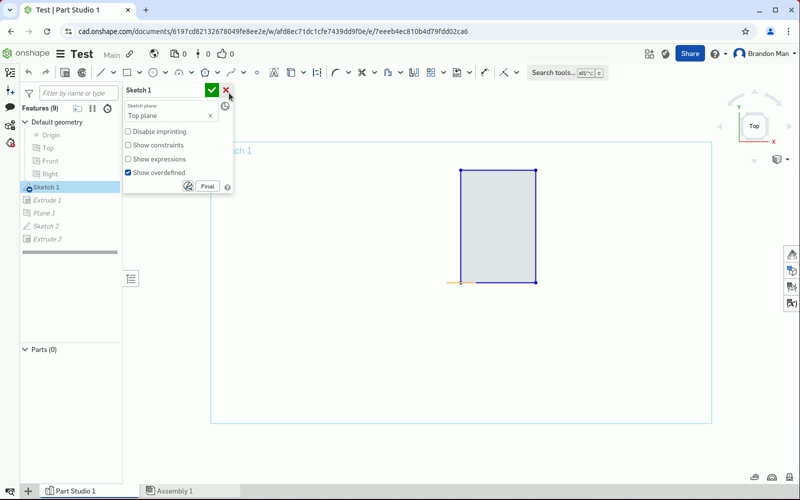
click(229, 92)
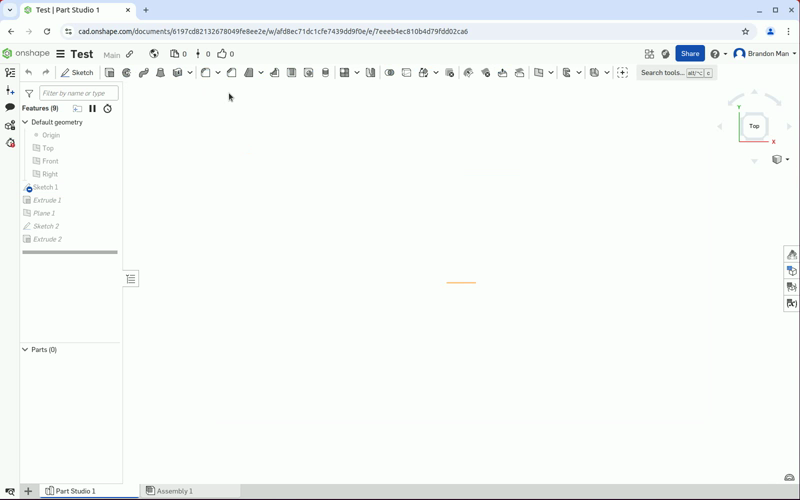
key(shift+s)
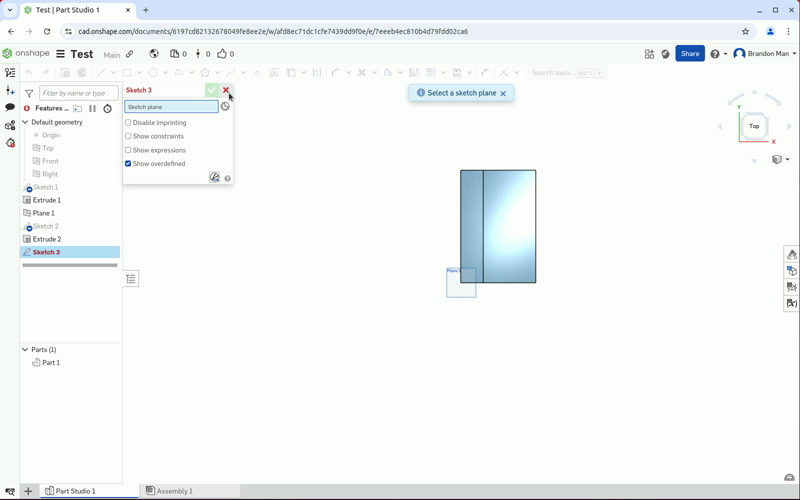
mouse_move(73, 215)
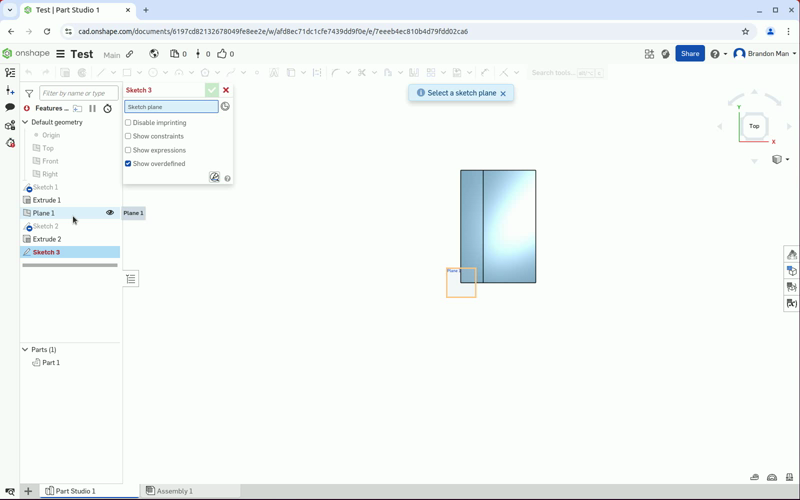
click(73, 215)
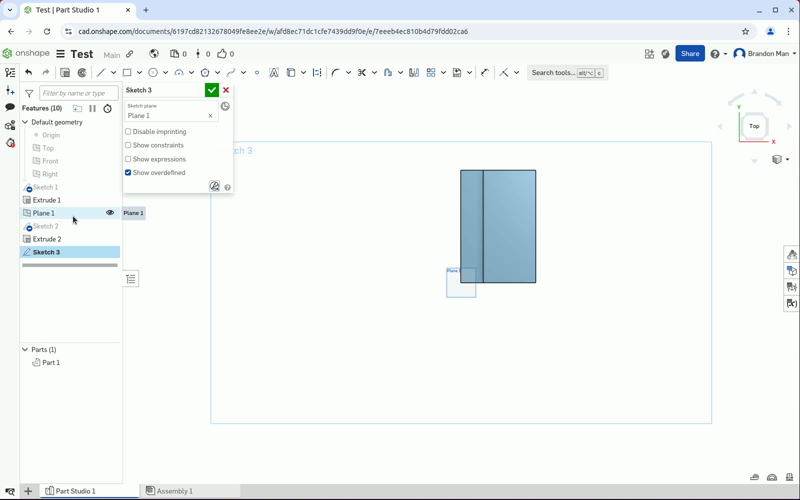
mouse_move(73, 352)
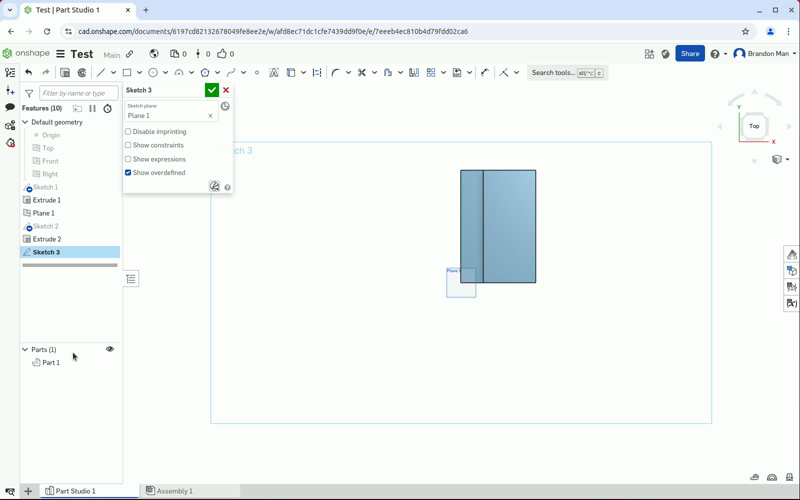
key(y)
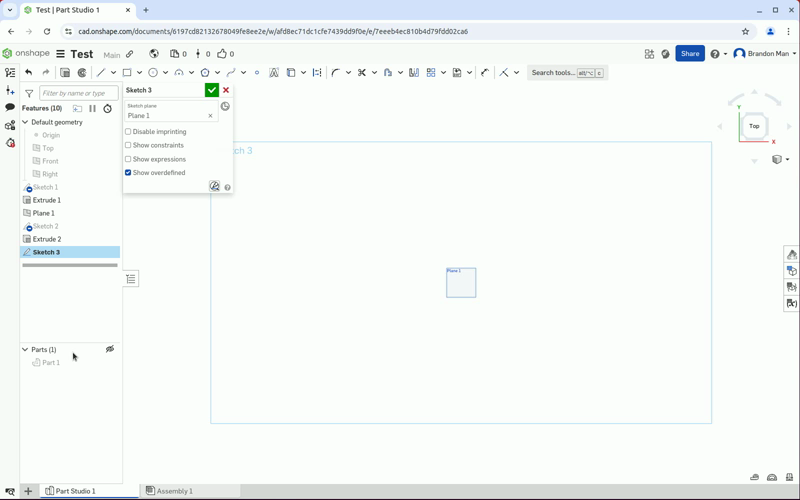
key(c)
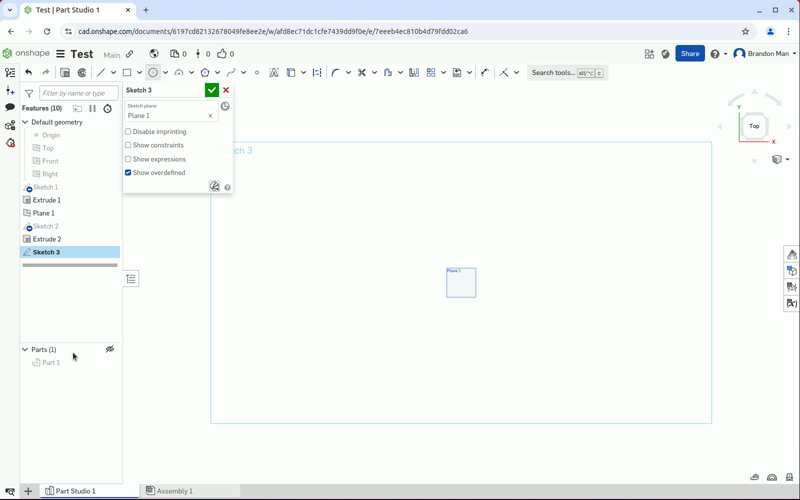
key_down(shift)
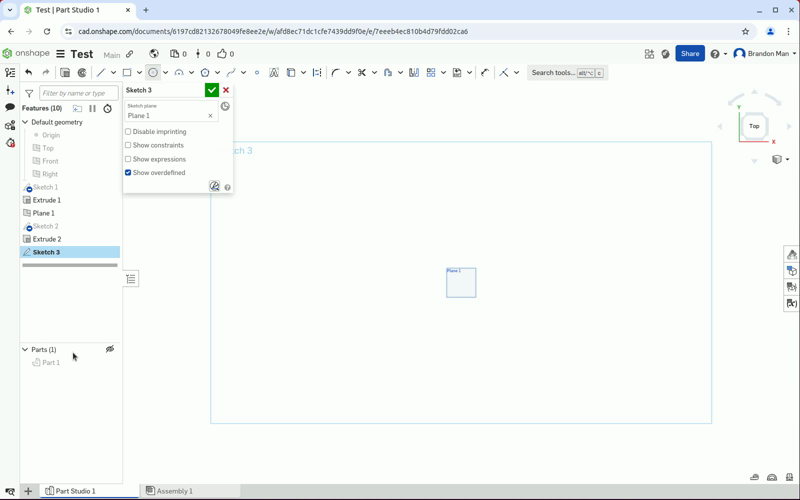
mouse_move(510, 226)
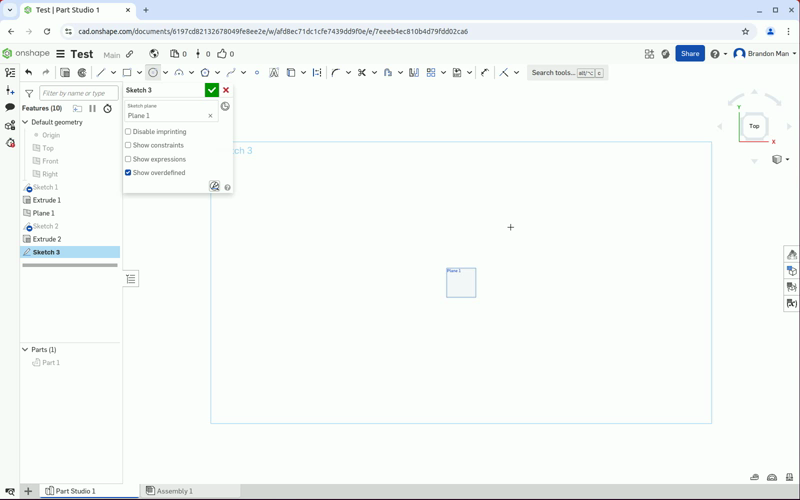
click(510, 226)
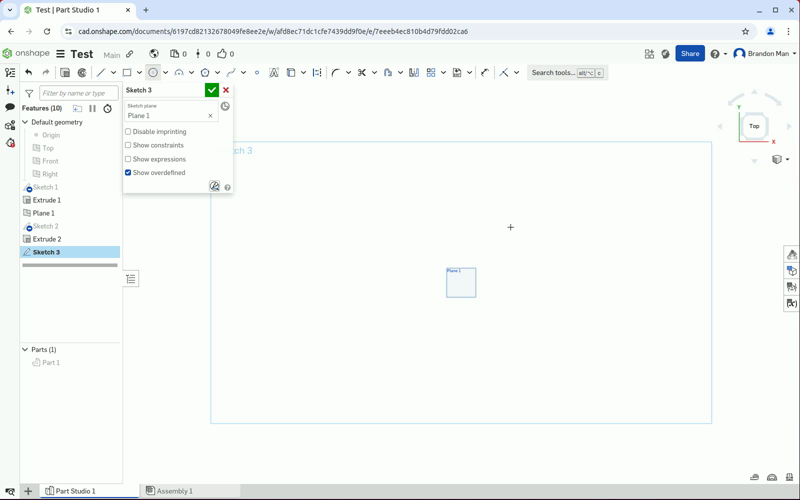
key_up(shift)
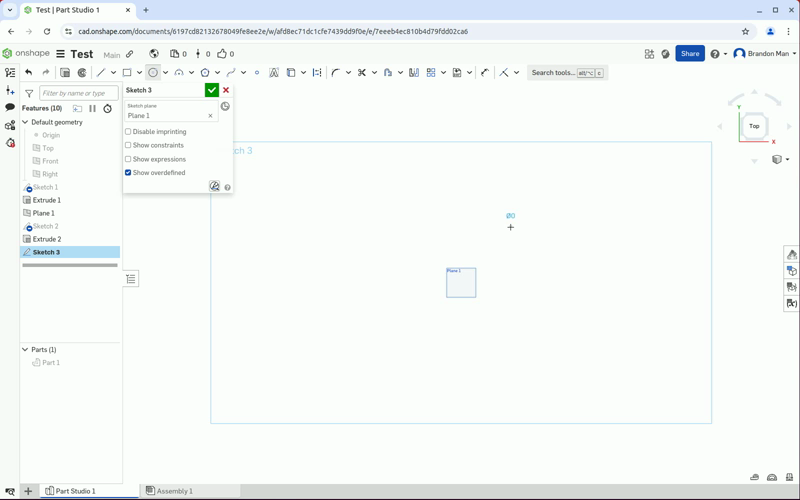
mouse_move(526, 226)
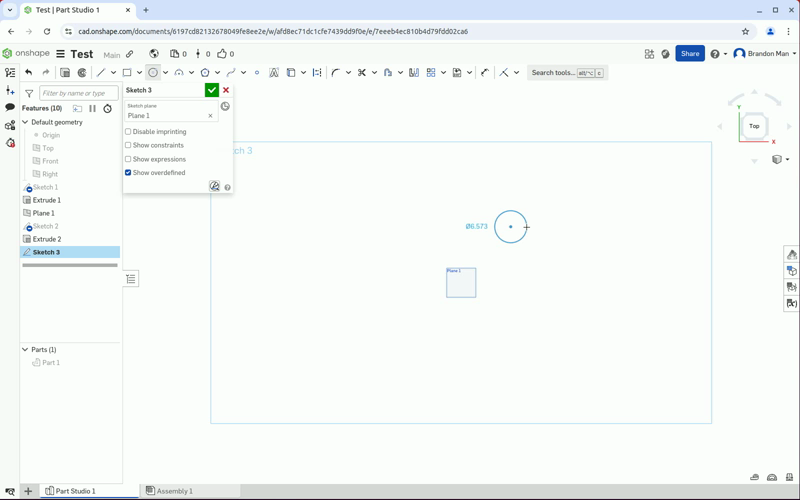
click(526, 226)
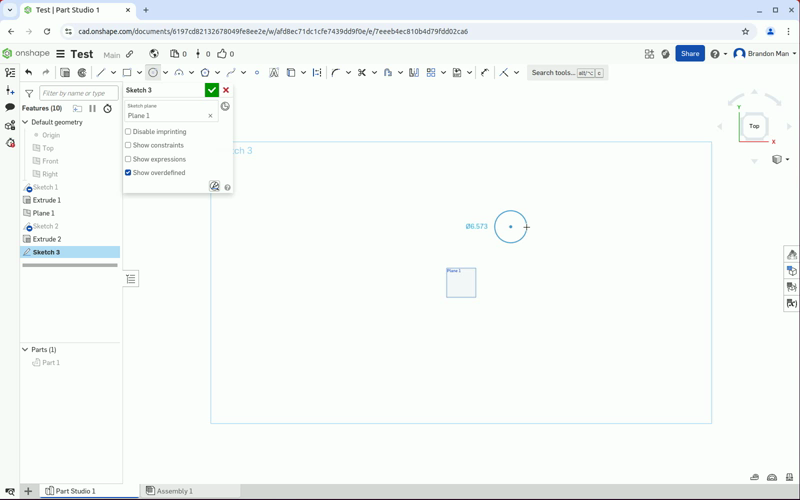
key(esc)
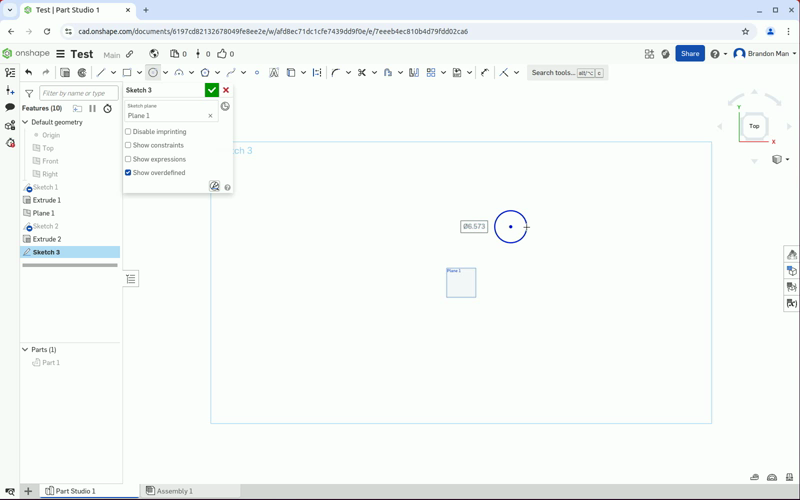
mouse_move(510, 227)
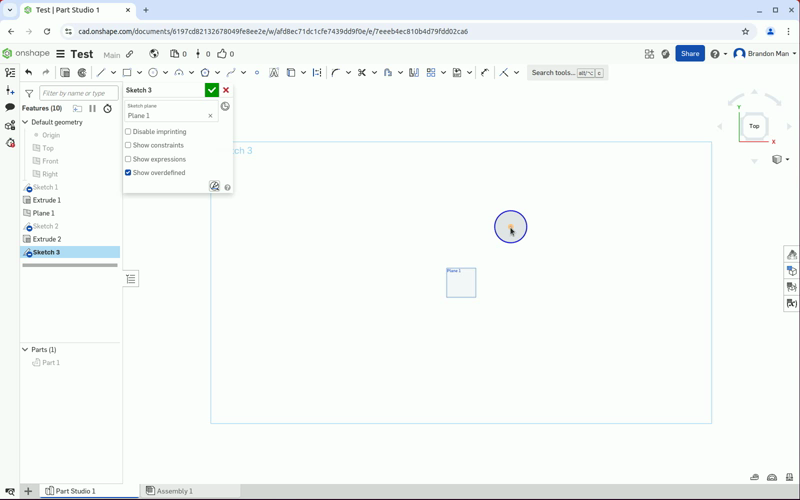
scroll(6)
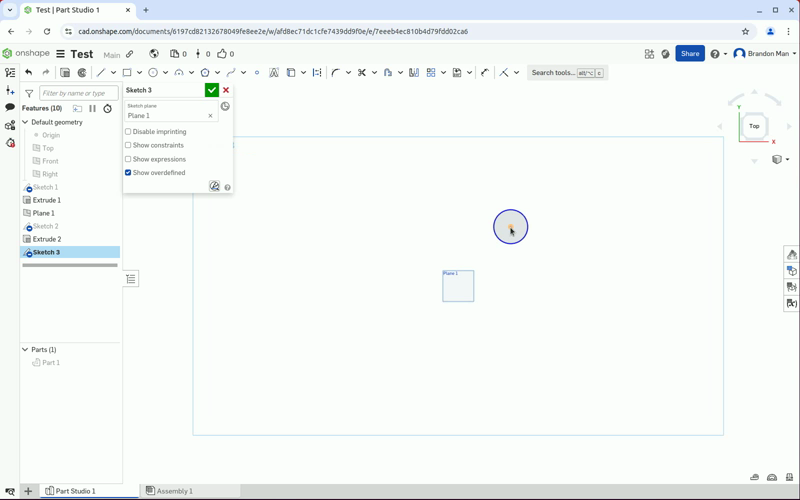
scroll(6)
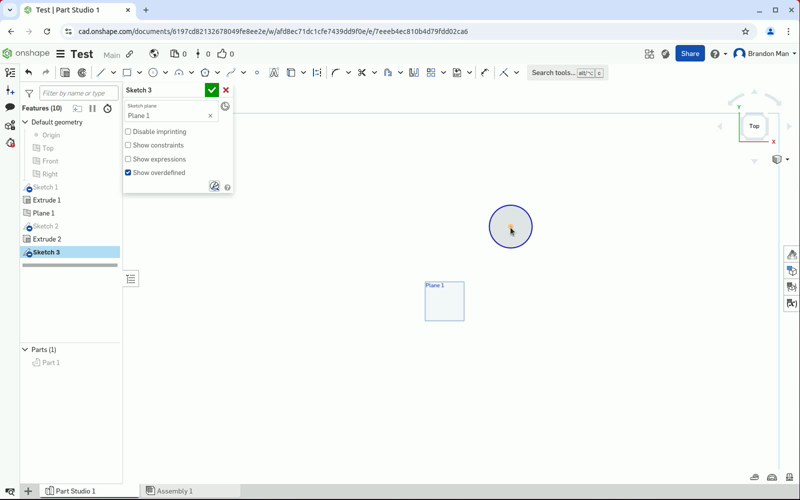
scroll(6)
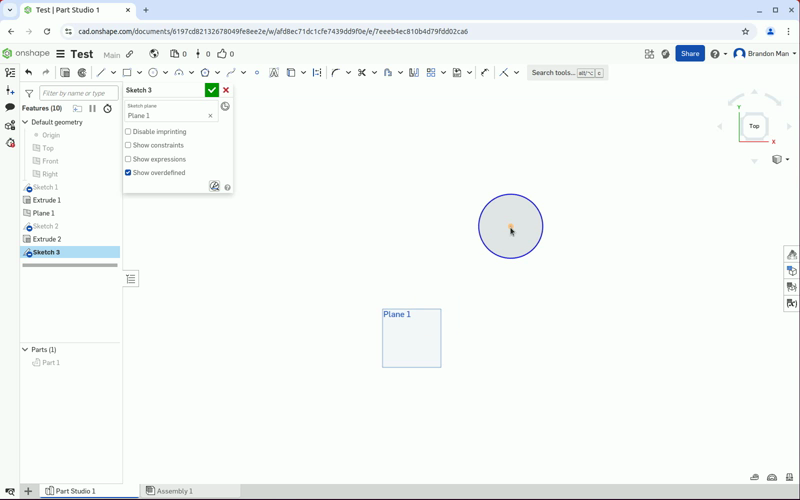
scroll(6)
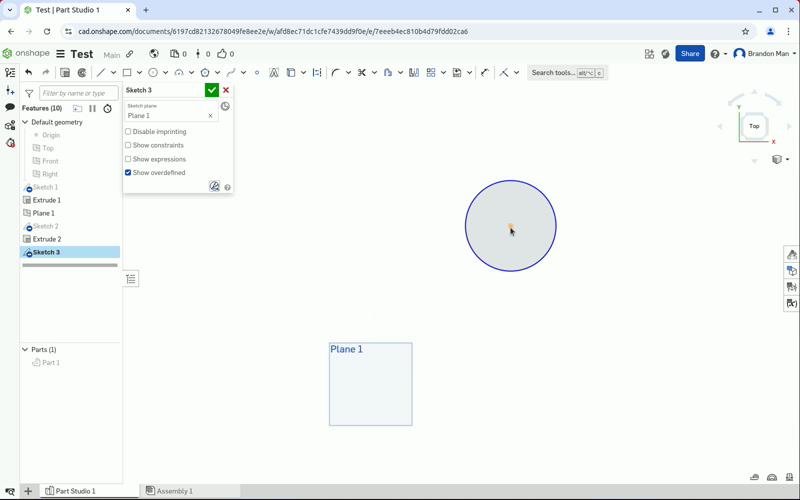
scroll(6)
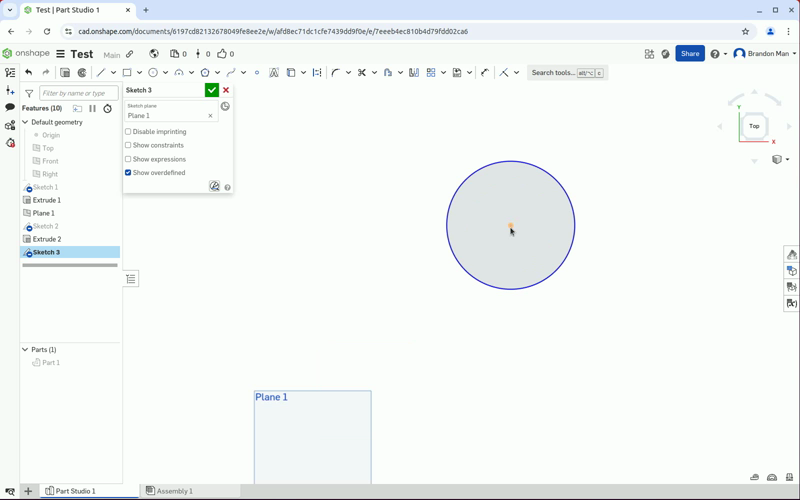
scroll(6)
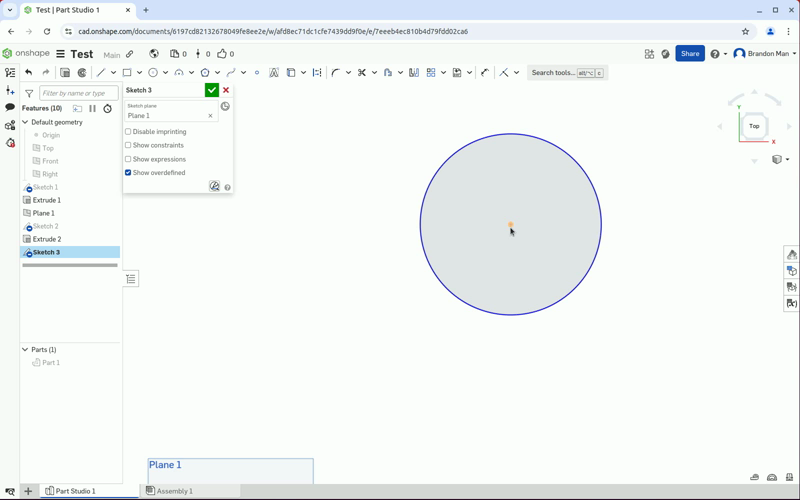
scroll(6)
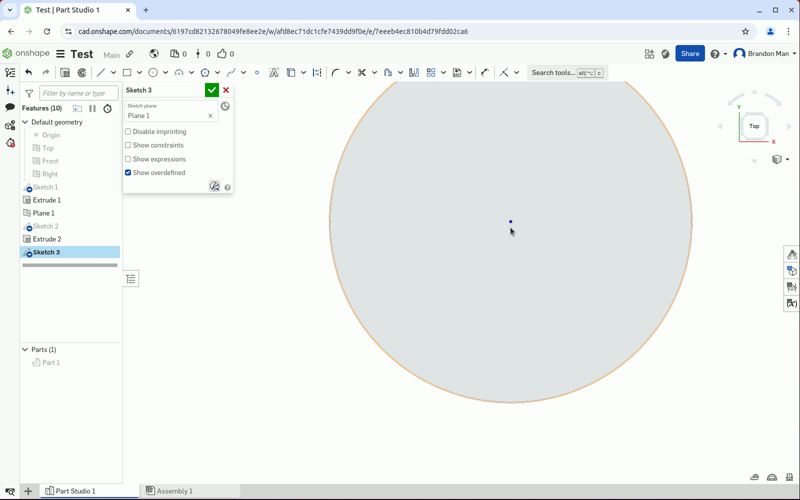
click(510, 227)
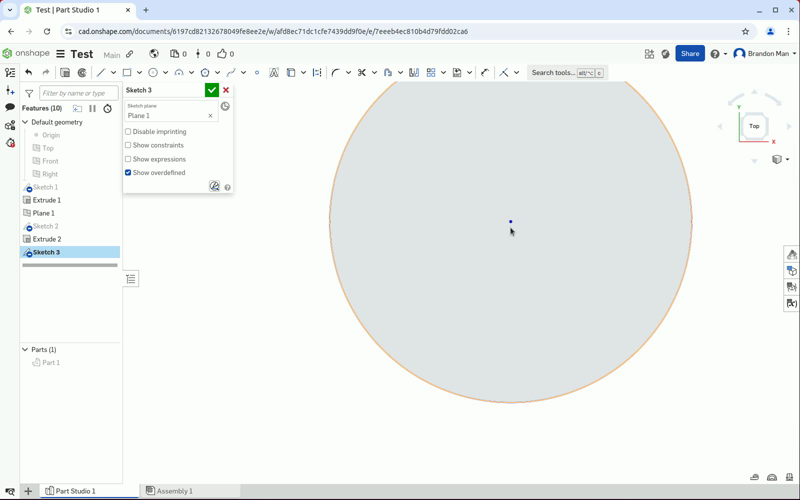
scroll(-6)
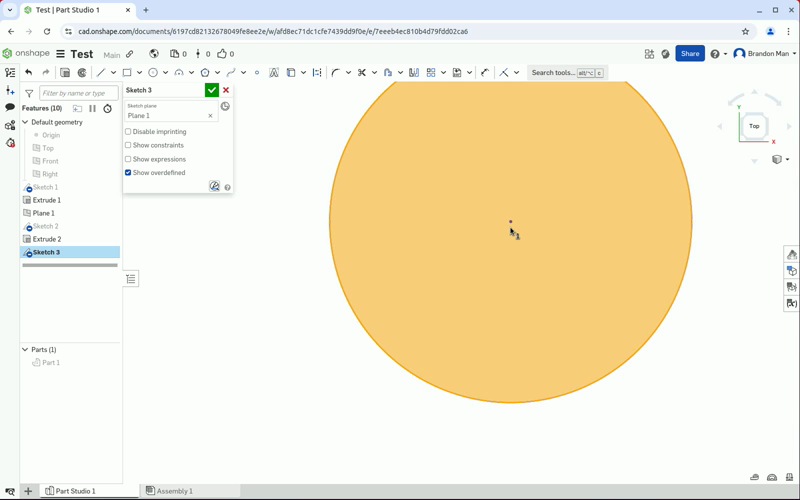
scroll(-6)
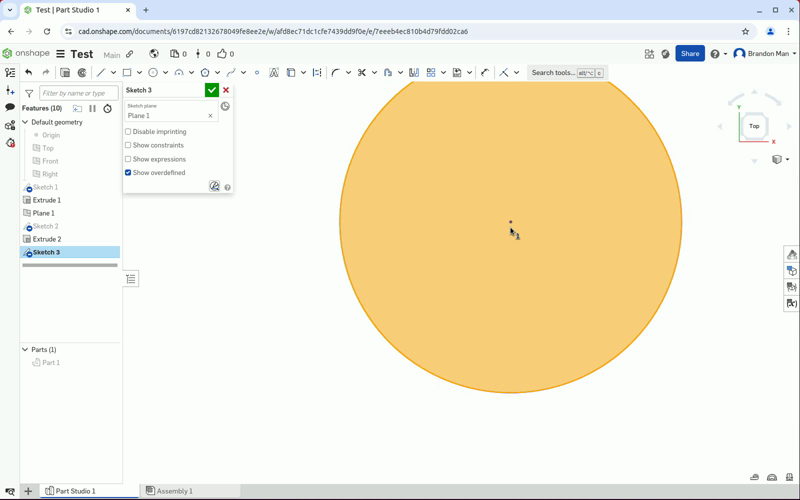
scroll(-6)
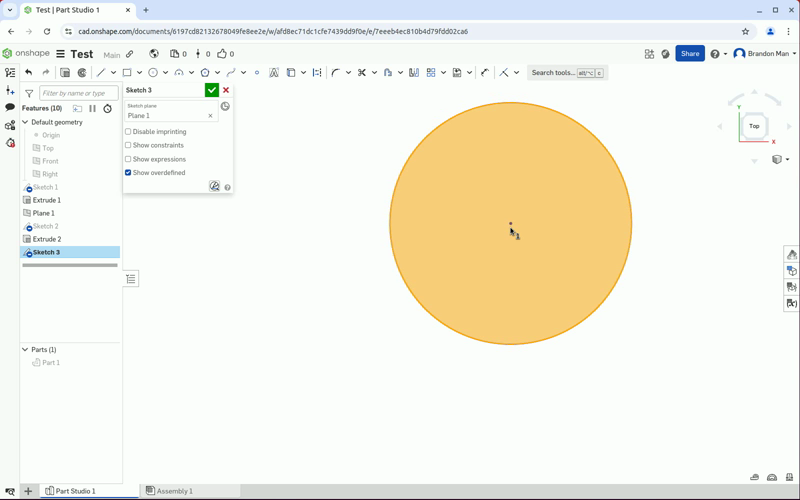
scroll(-6)
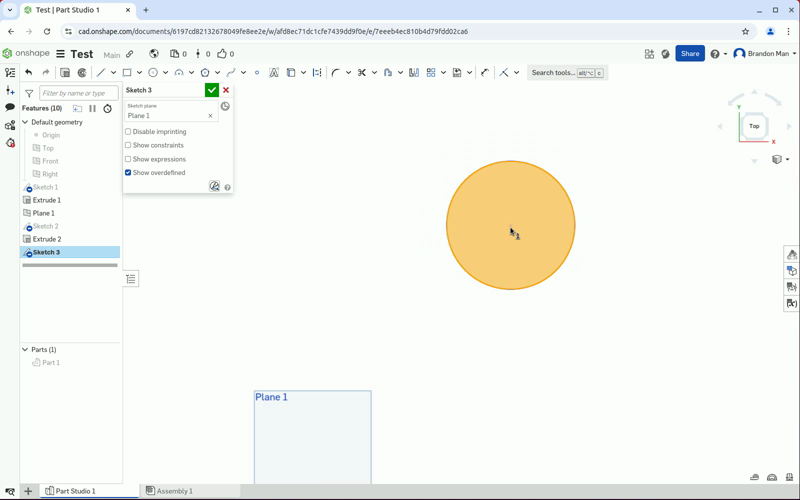
scroll(-6)
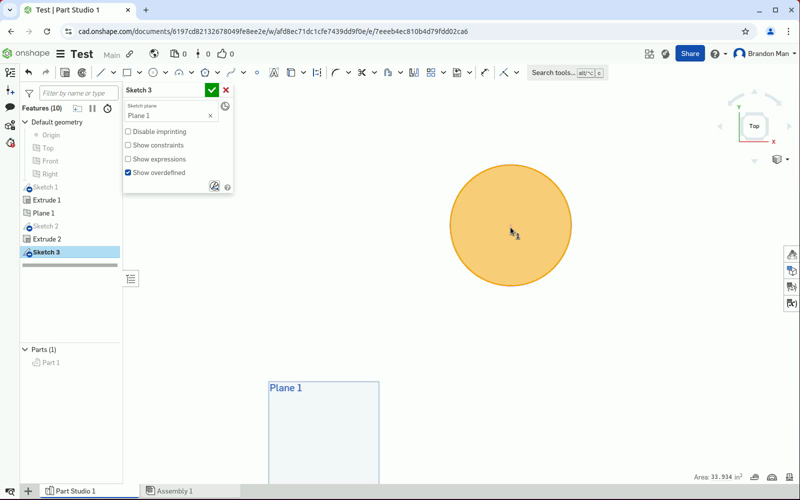
scroll(-6)
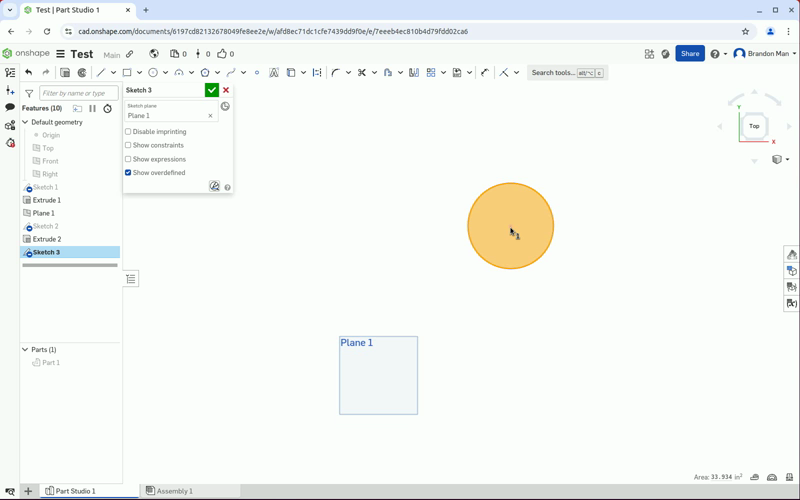
scroll(-6)
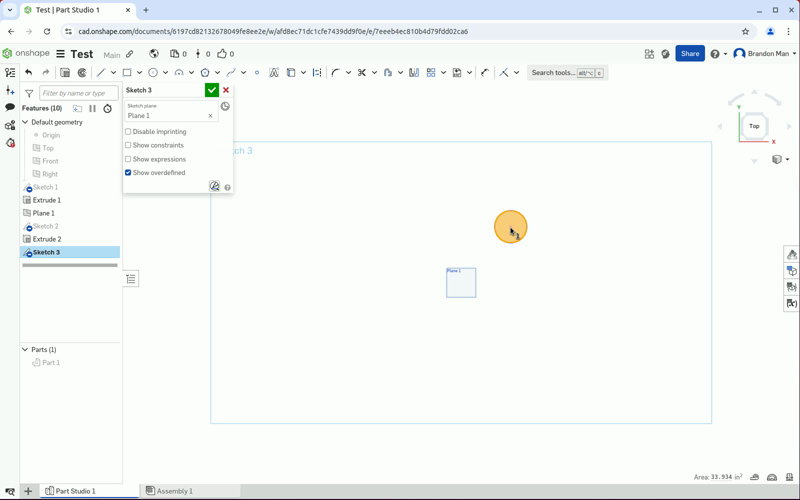
mouse_move(73, 352)
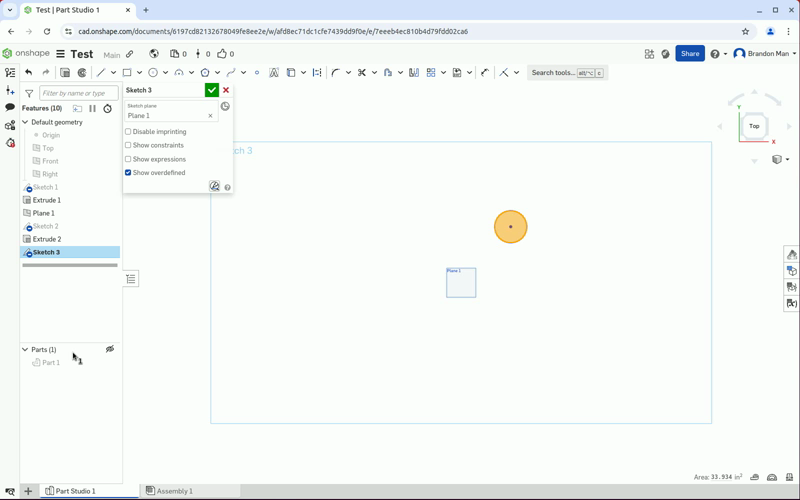
key(shift+y)
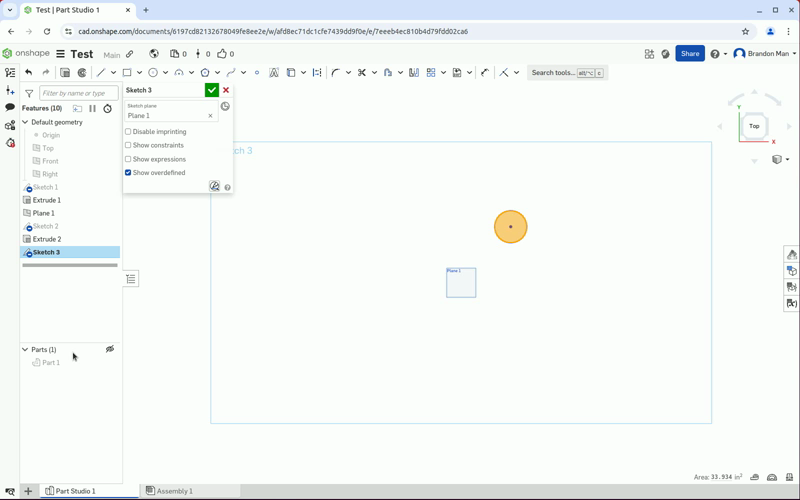
key(shift+e)
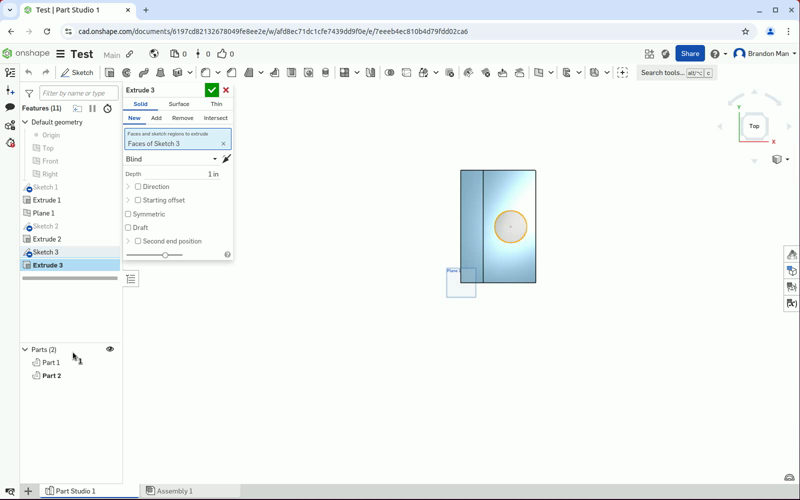
mouse_move(143, 106)
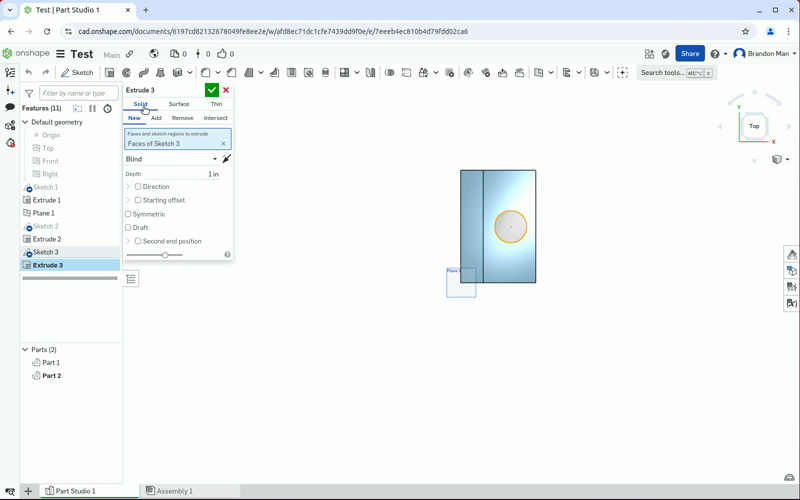
click(143, 106)
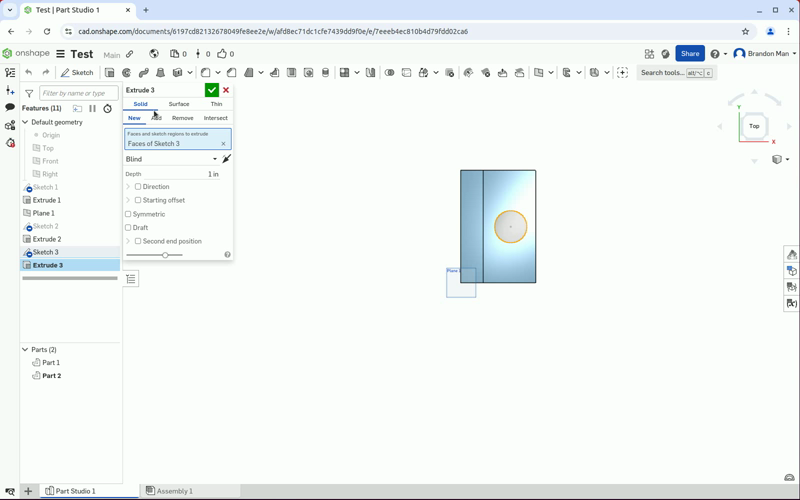
mouse_move(186, 120)
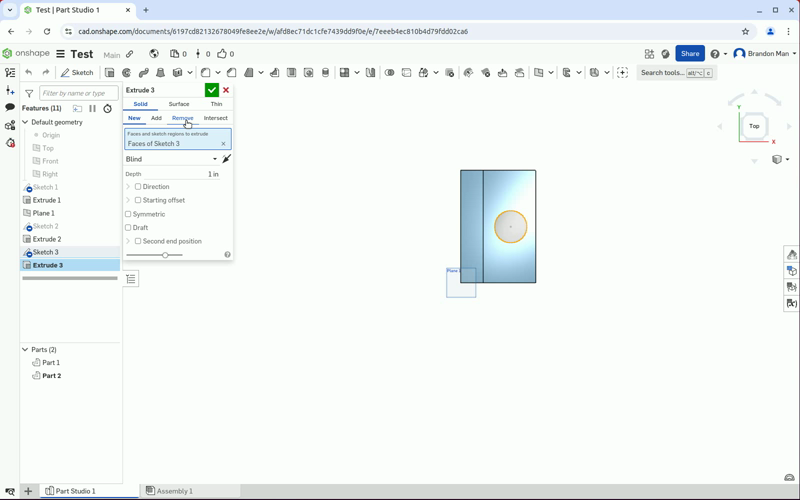
click(186, 120)
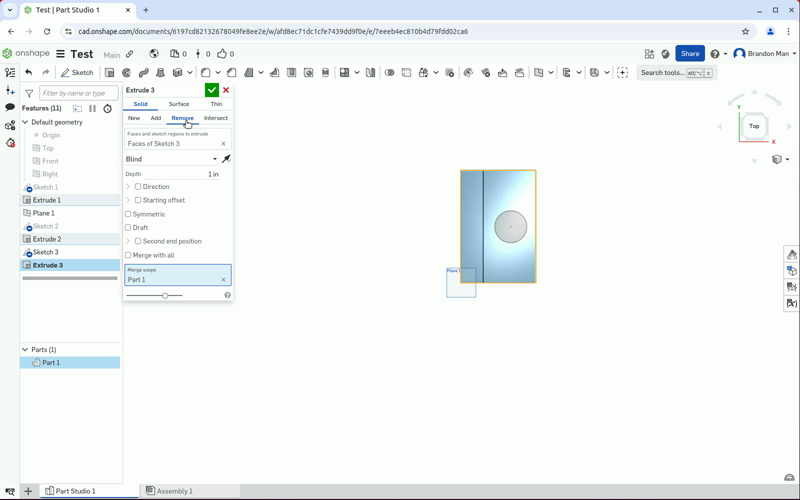
key(tab, 4)
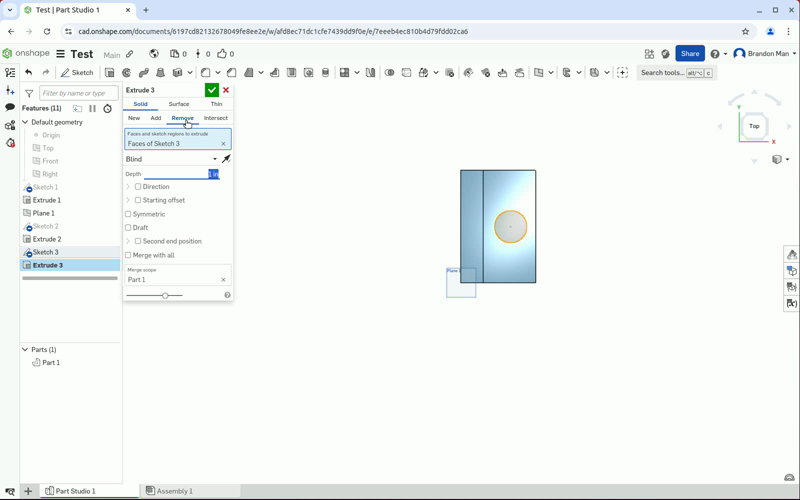
text(30.811)
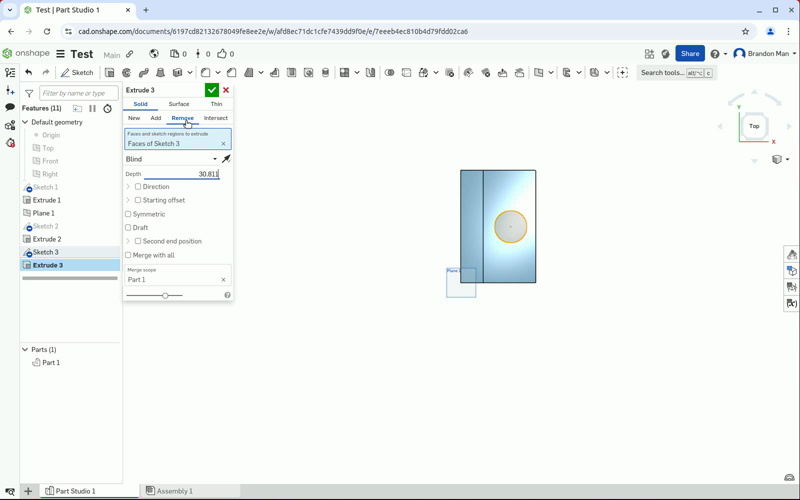
key(tab, 6)
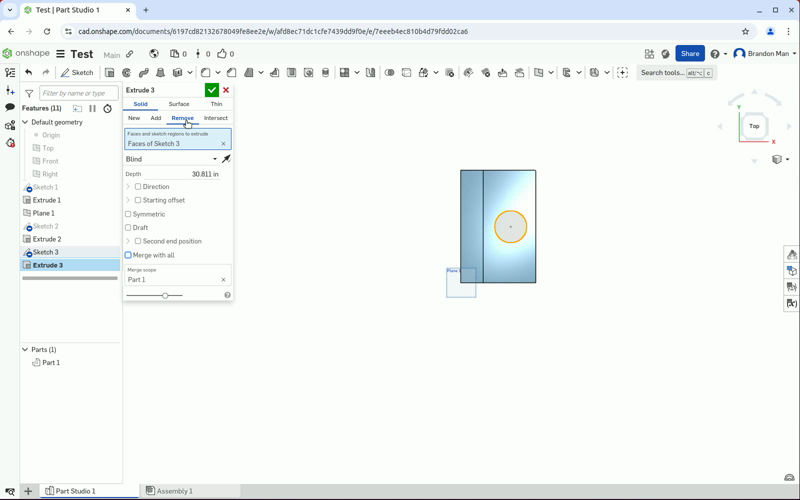
key(space)
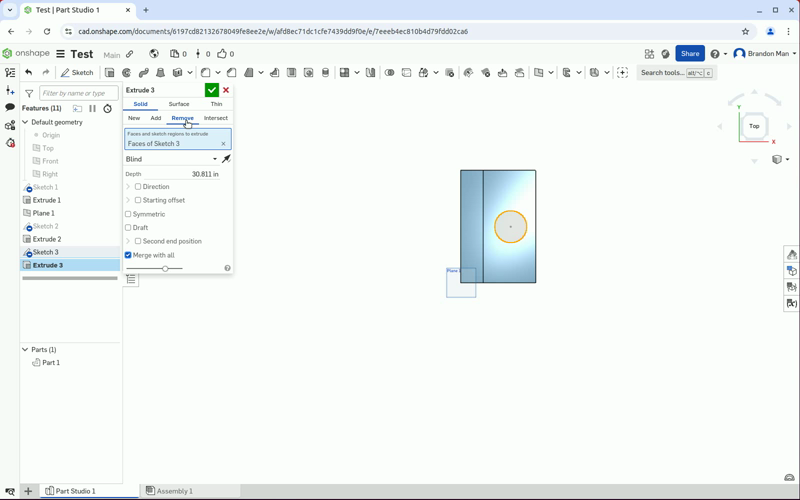
key(enter)
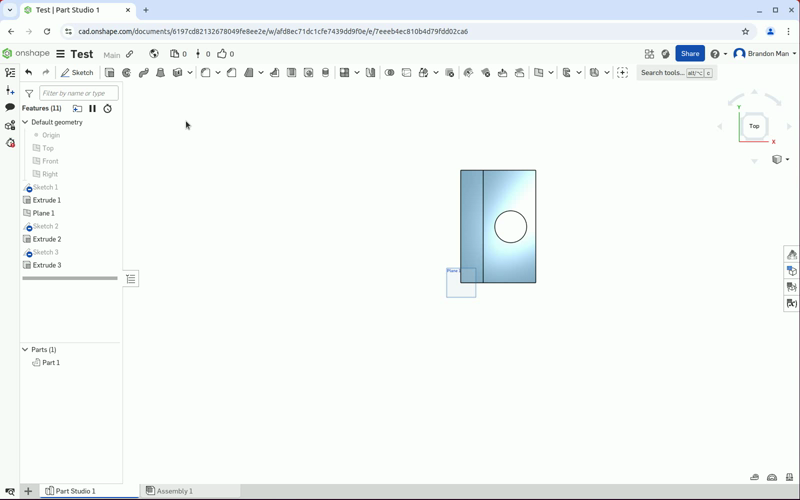
key(shift+h)
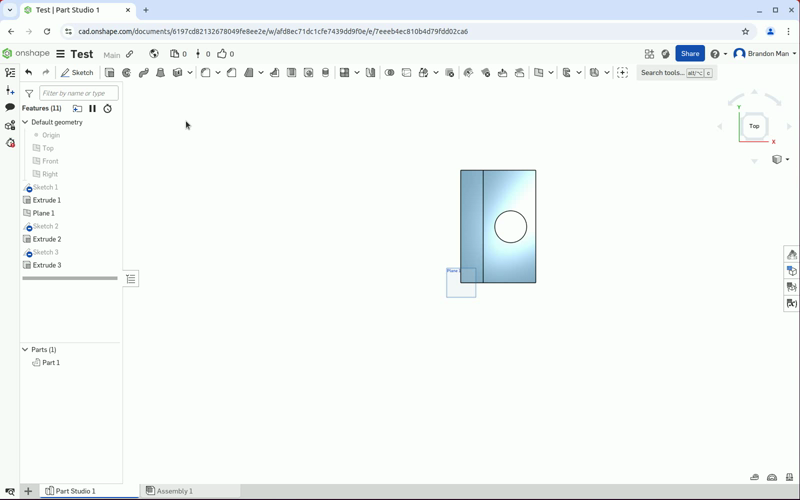
key(shift+h)
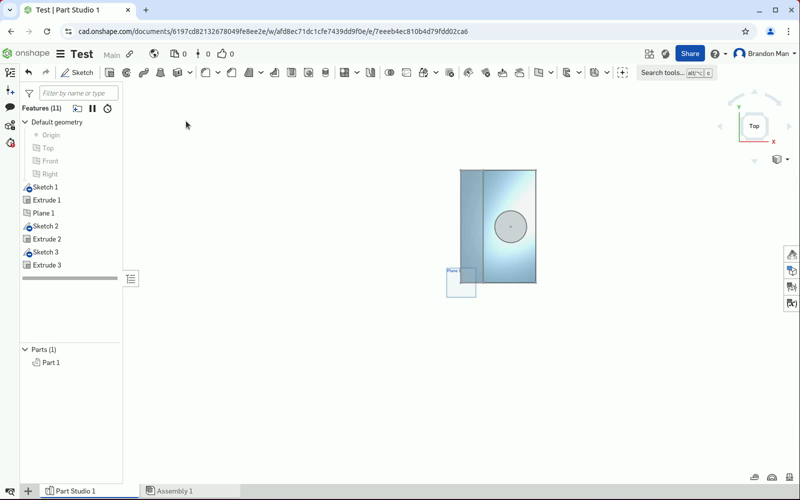
key(shift+7)
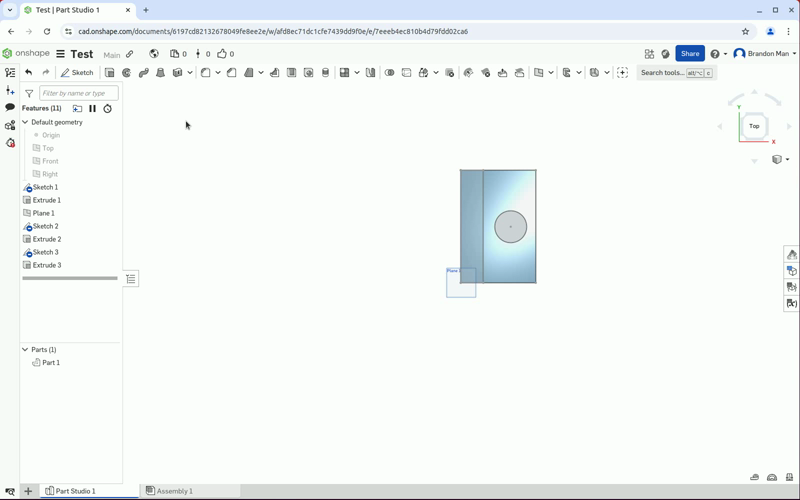
key(up, 3)
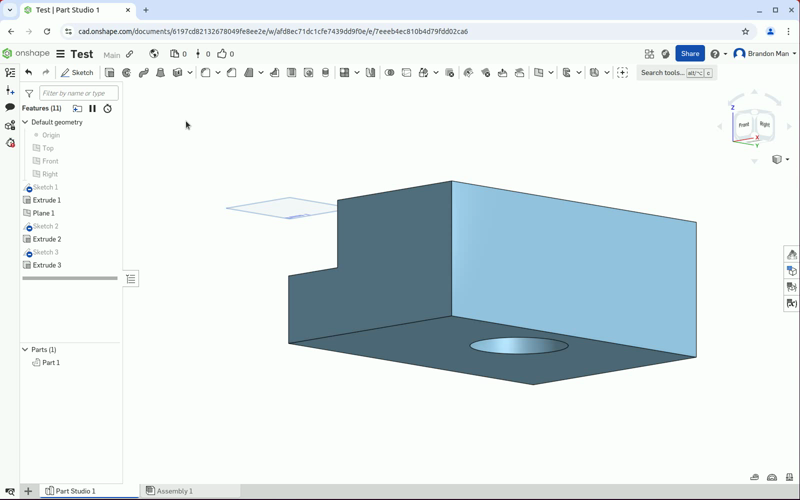
key(left, 3)
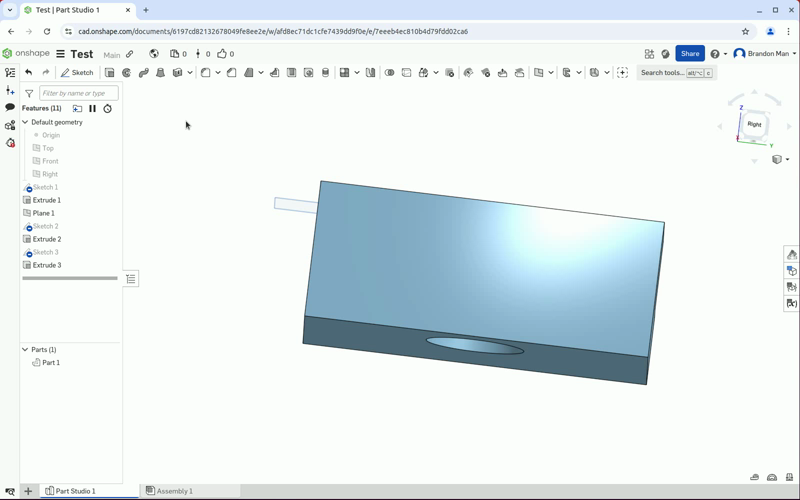
key(right, 3)
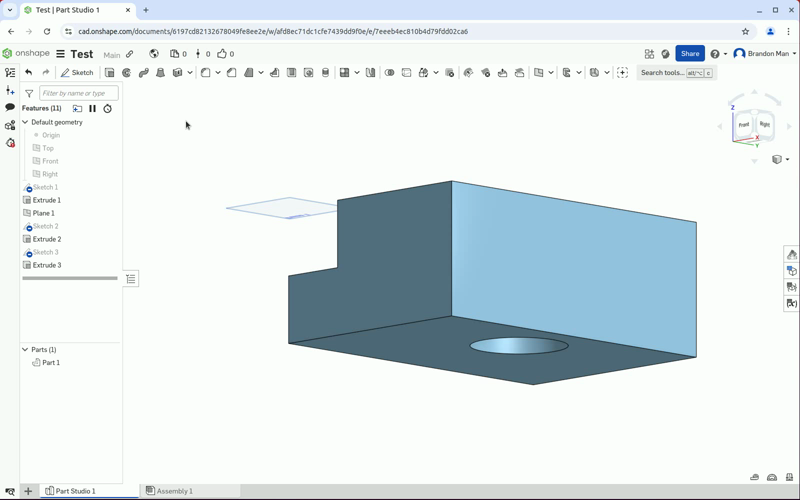
key(down, 3)
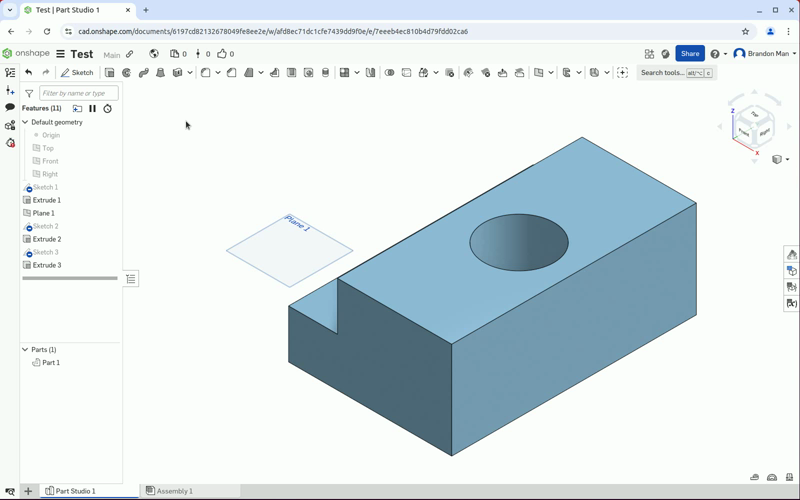
mouse_move(73, 189)
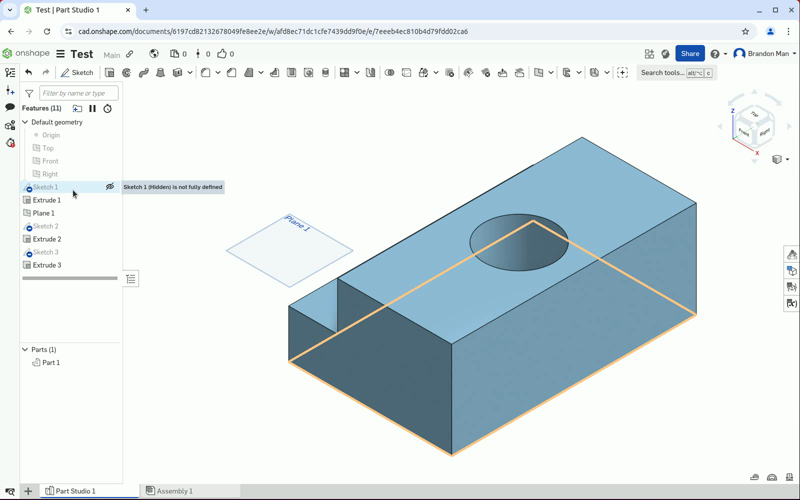
click(73, 189)